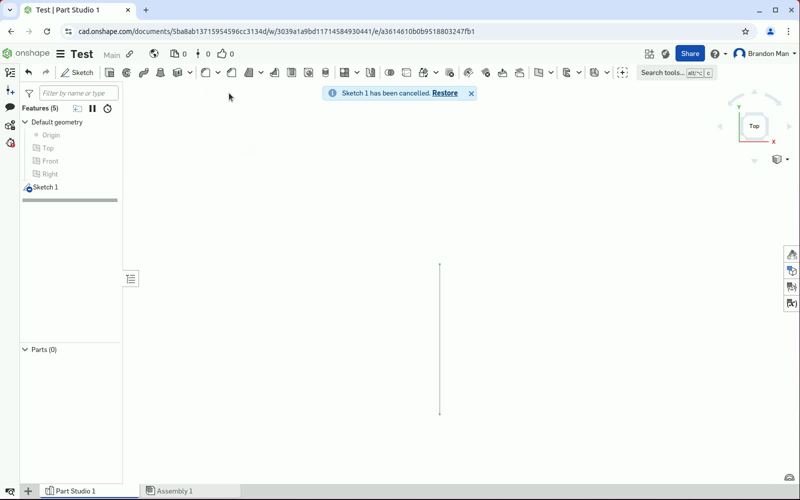
key(shift+h)
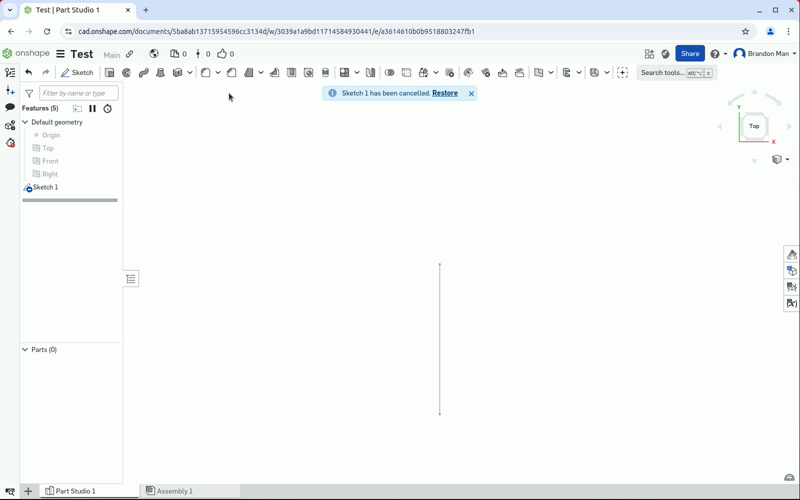
key(shift+s)
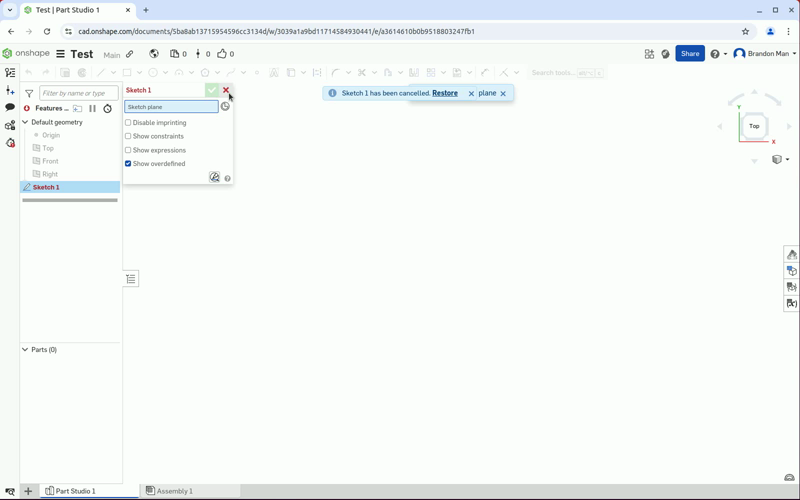
mouse_move(73, 150)
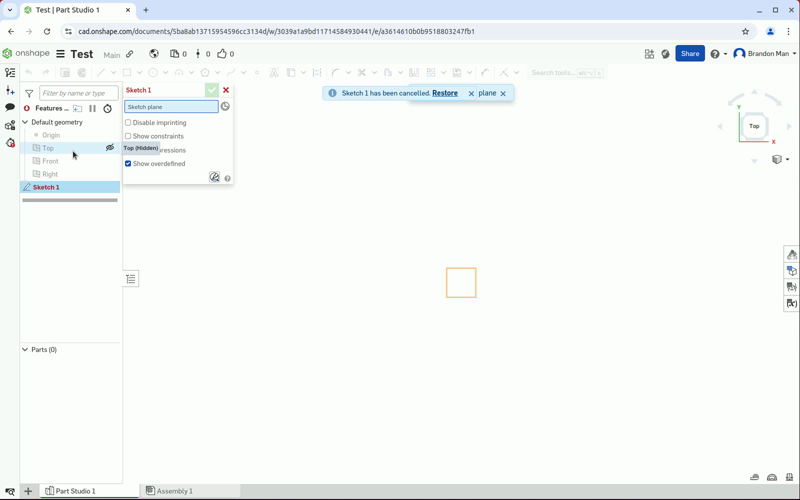
click(73, 150)
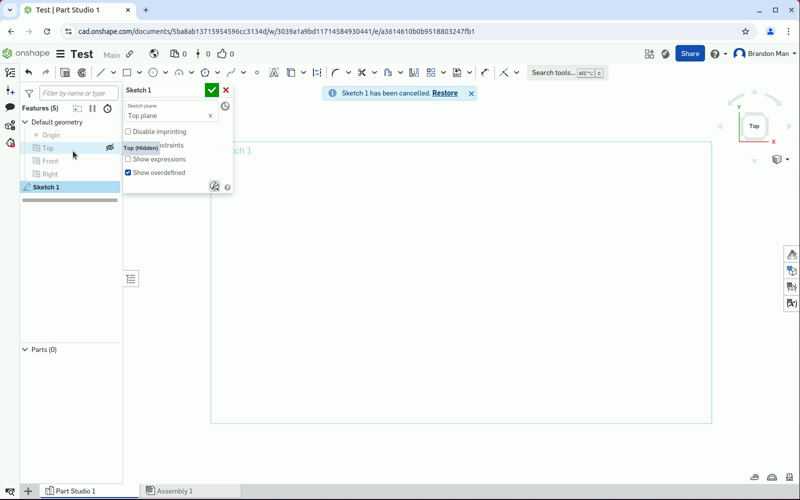
mouse_move(73, 352)
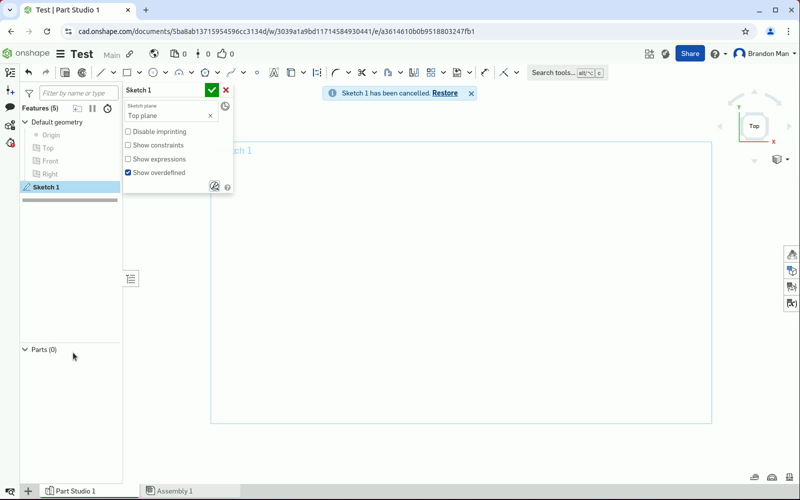
key(y)
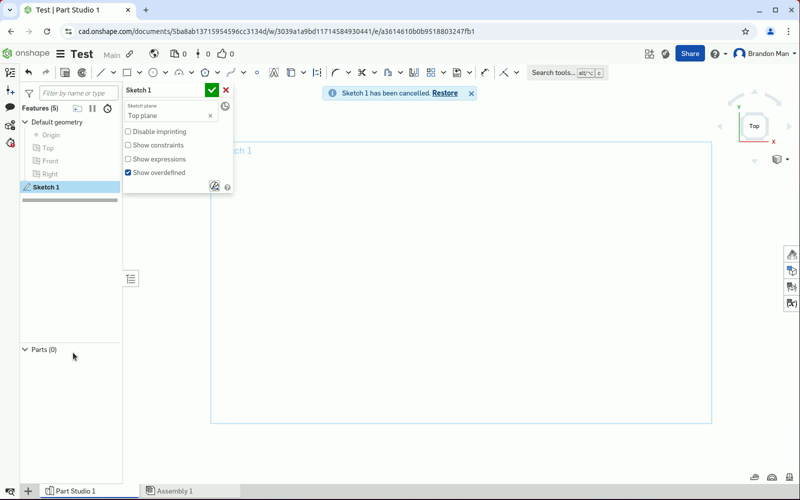
key(l)
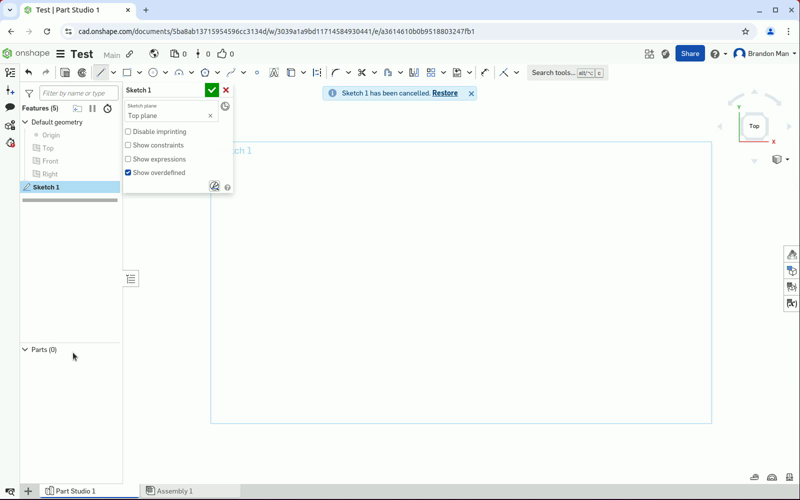
key_down(shift)
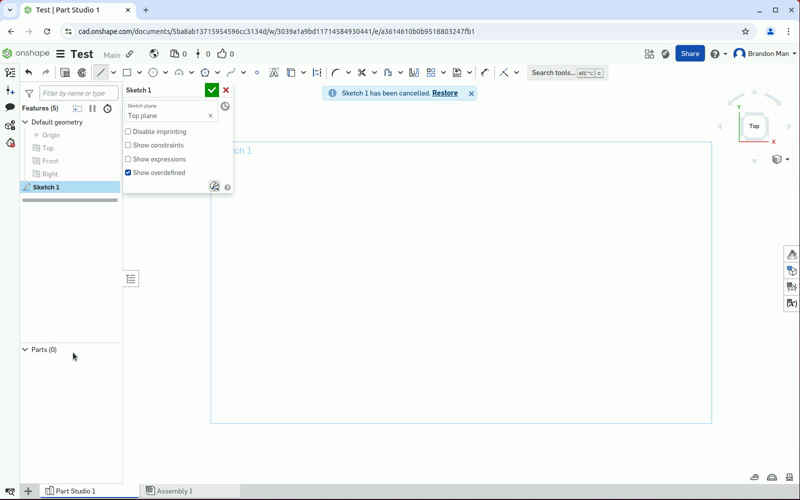
mouse_move(361, 345)
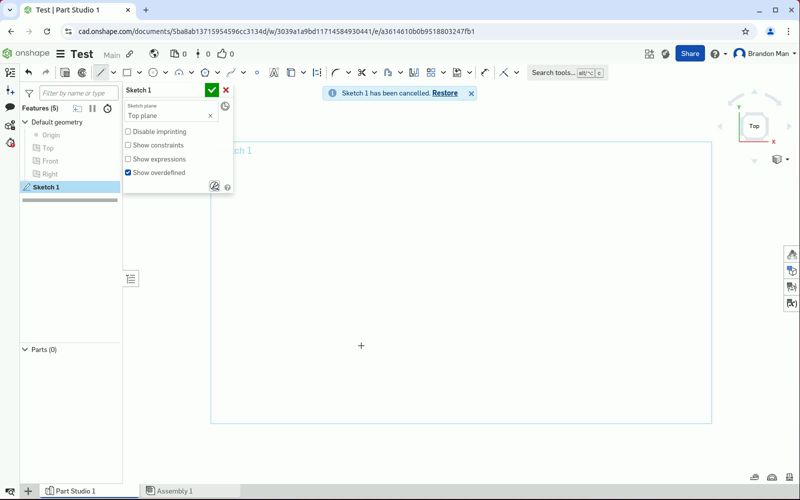
click(361, 345)
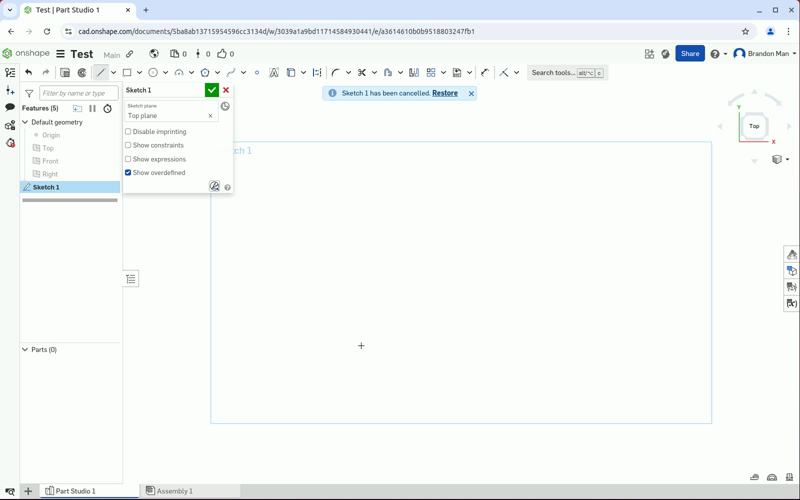
key_up(shift)
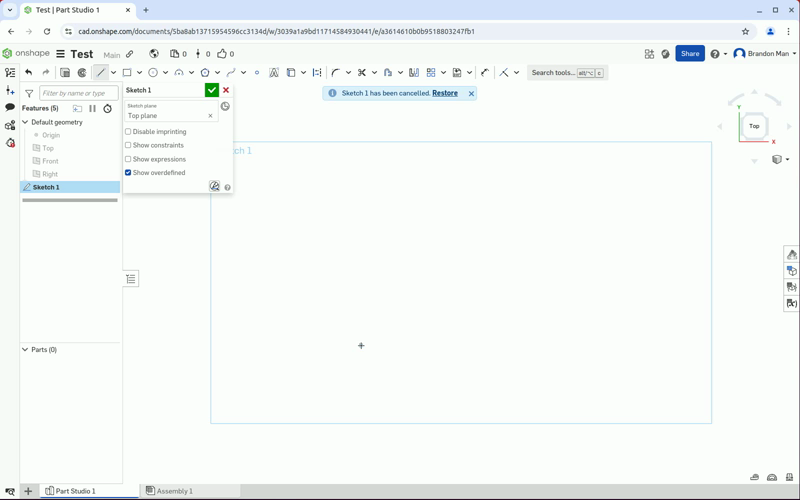
key_down(shift)
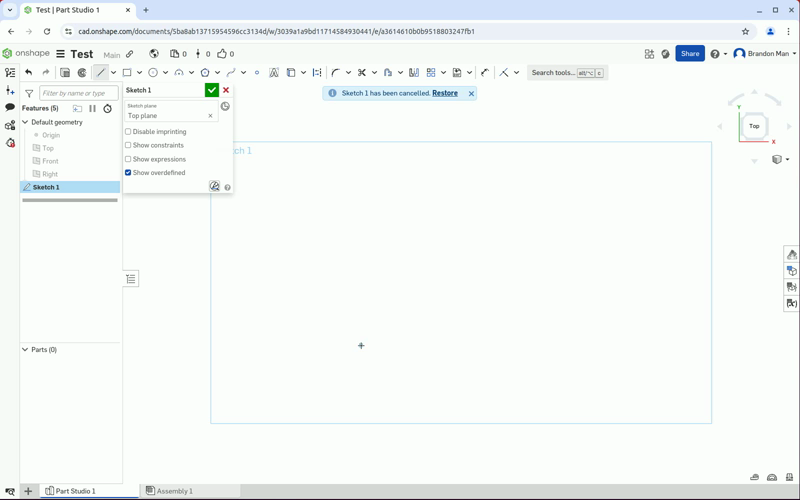
mouse_move(560, 345)
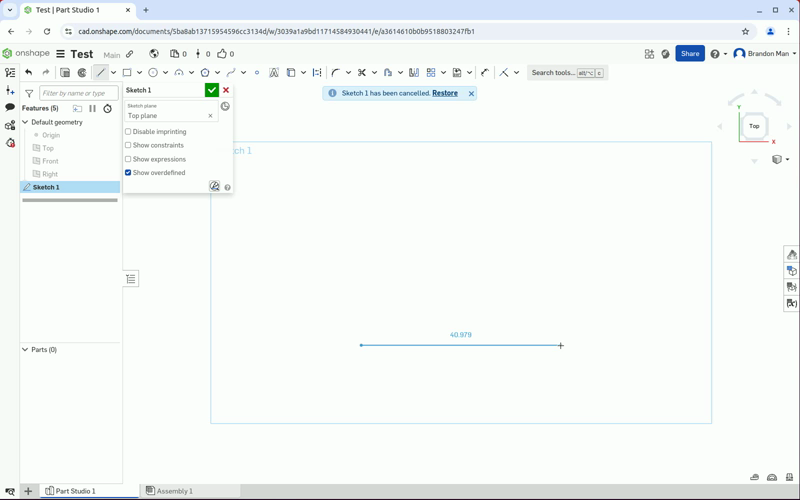
click(560, 345)
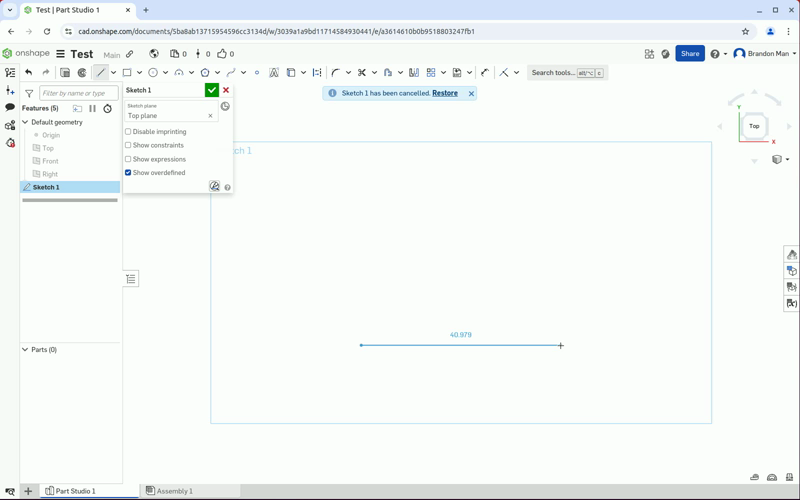
key_up(shift)
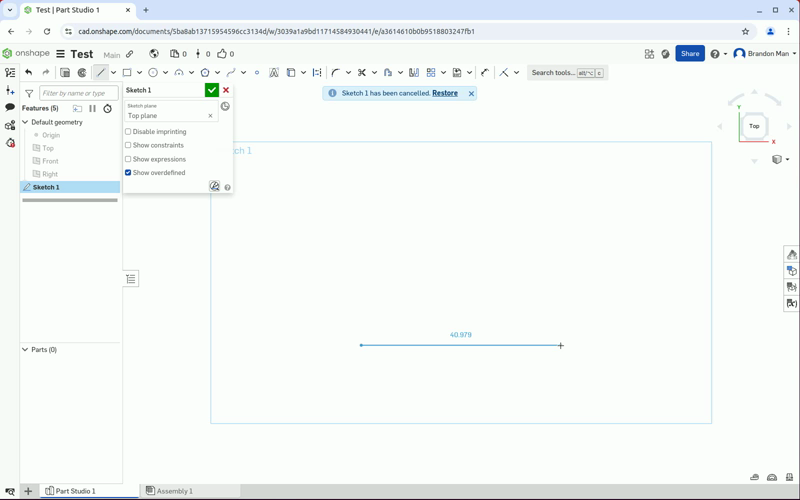
key_down(shift)
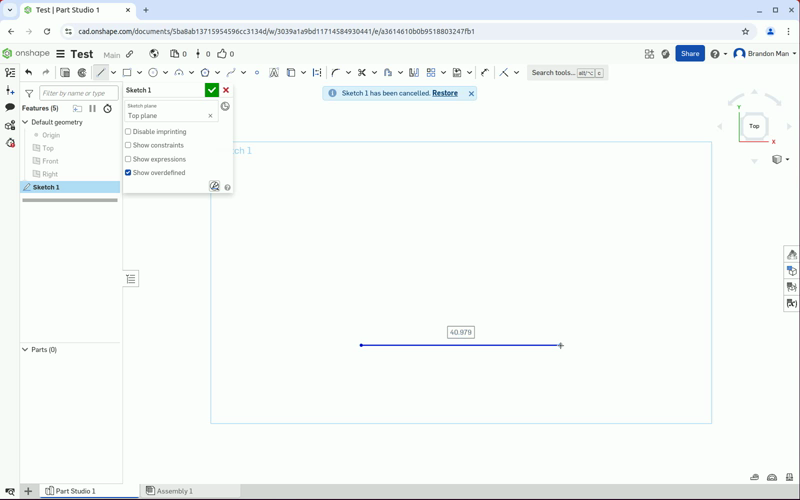
mouse_move(560, 221)
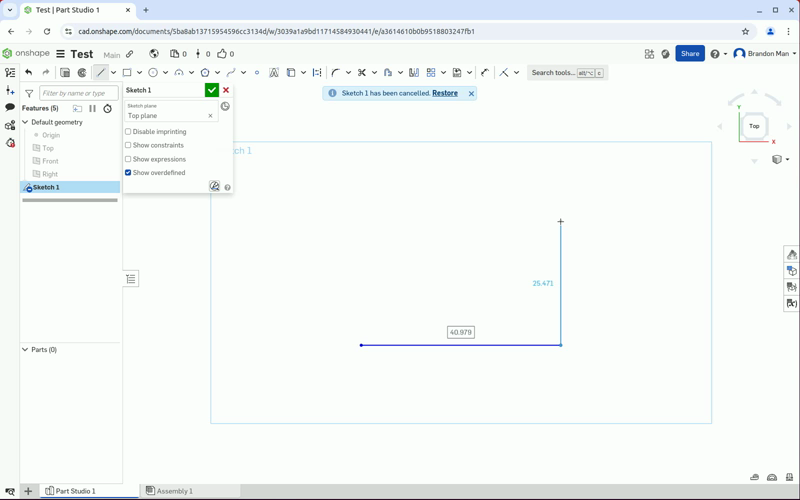
click(560, 221)
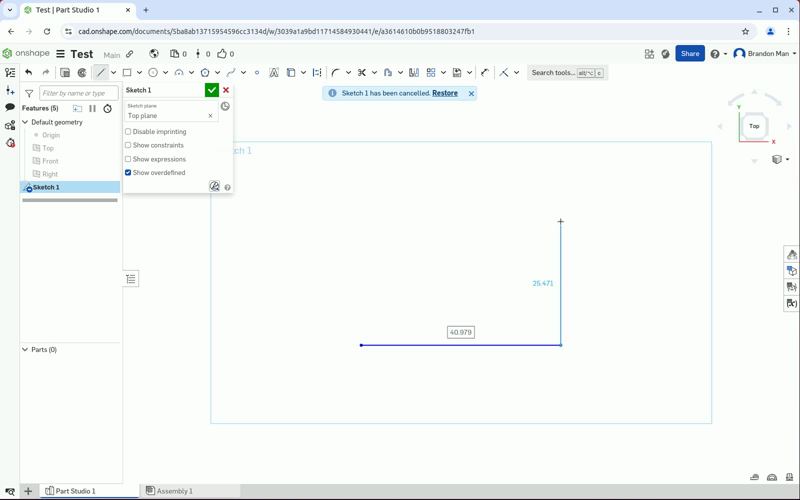
key_up(shift)
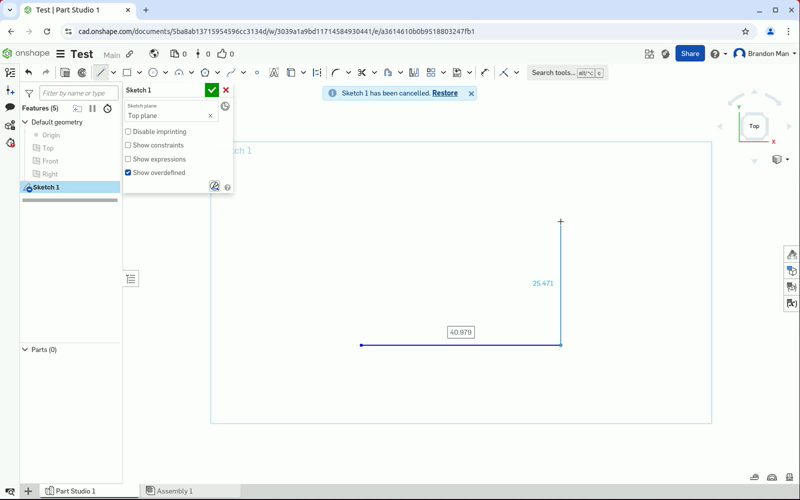
key_down(shift)
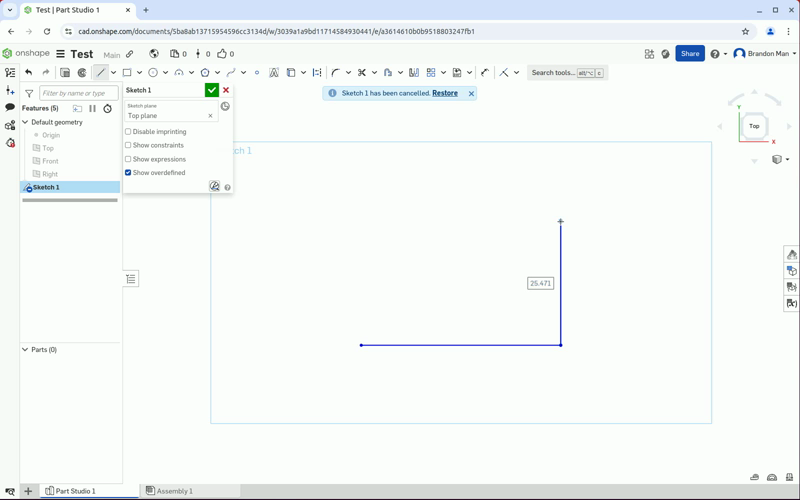
mouse_move(361, 221)
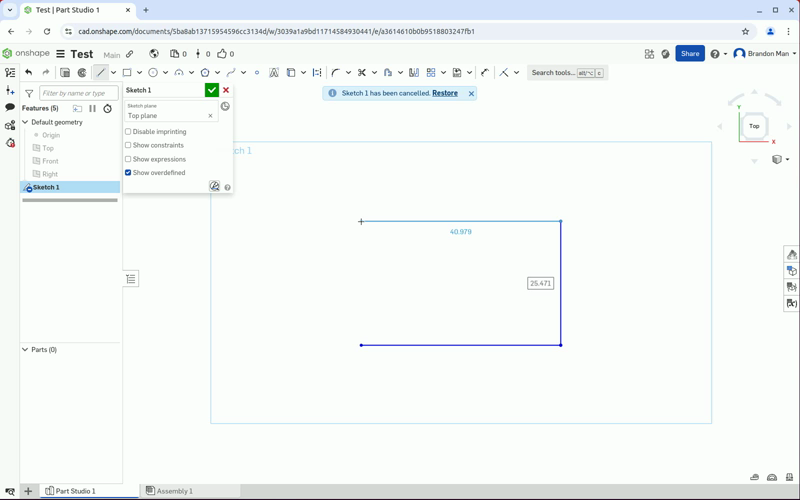
click(361, 221)
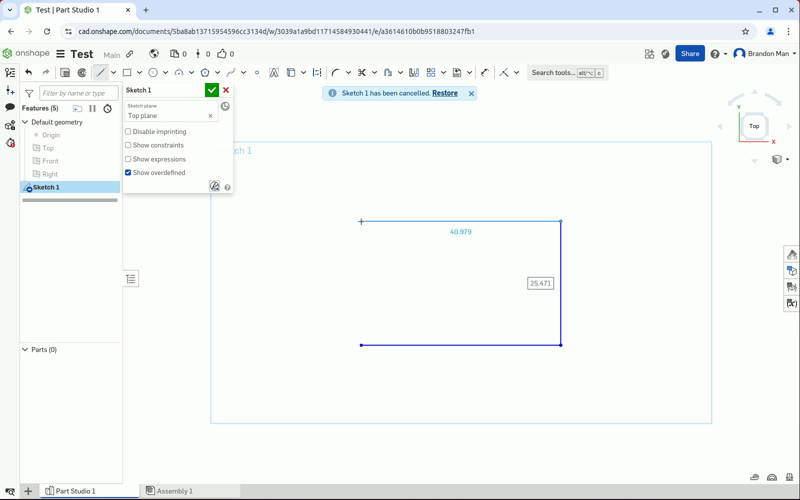
key_up(shift)
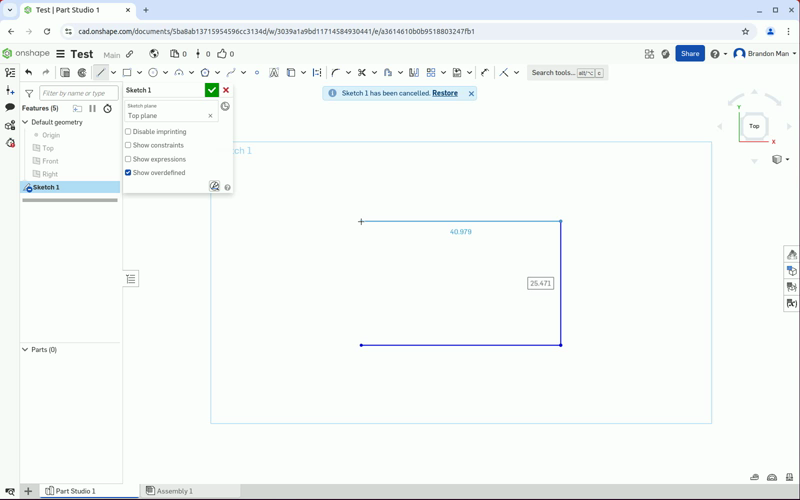
key_down(shift)
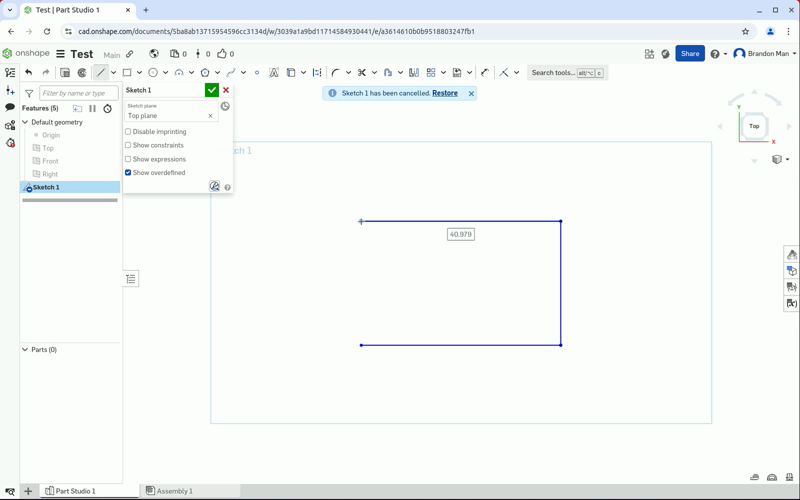
mouse_move(361, 345)
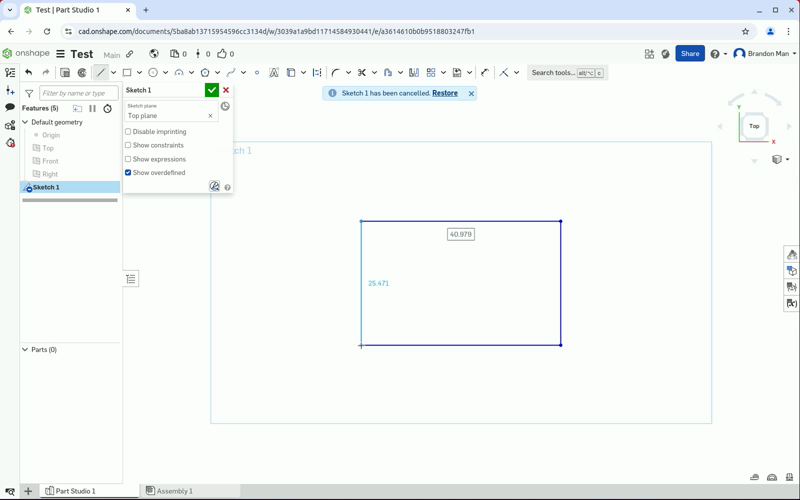
key_up(shift)
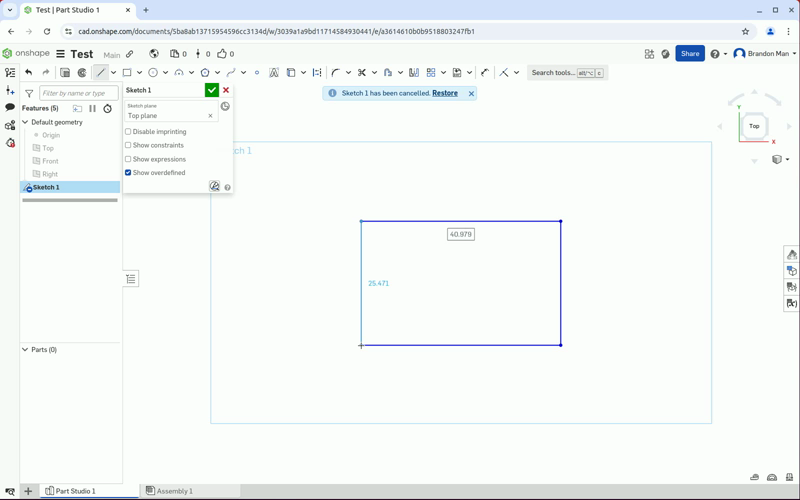
click(361, 345)
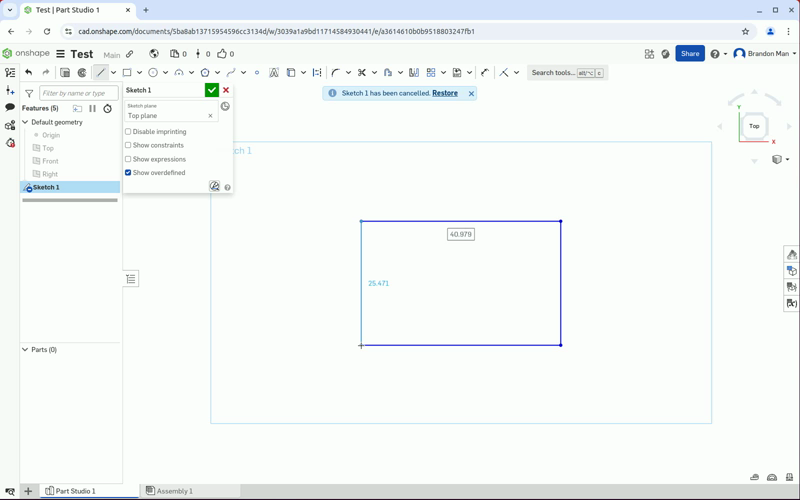
key(esc)
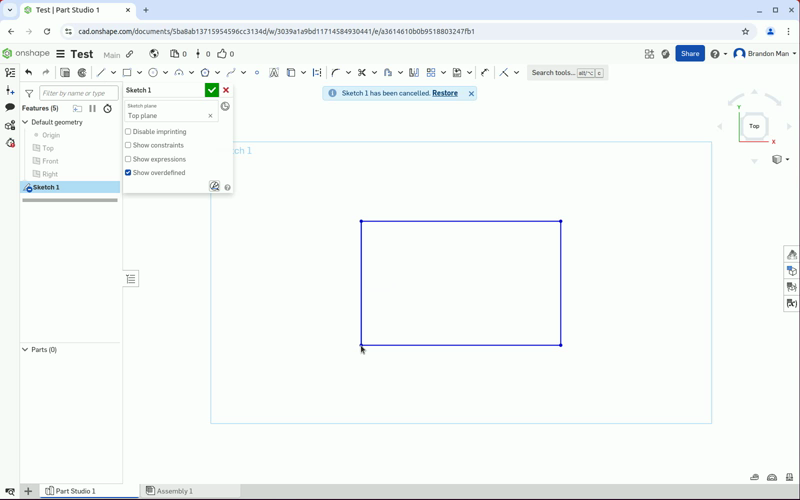
mouse_move(499, 284)
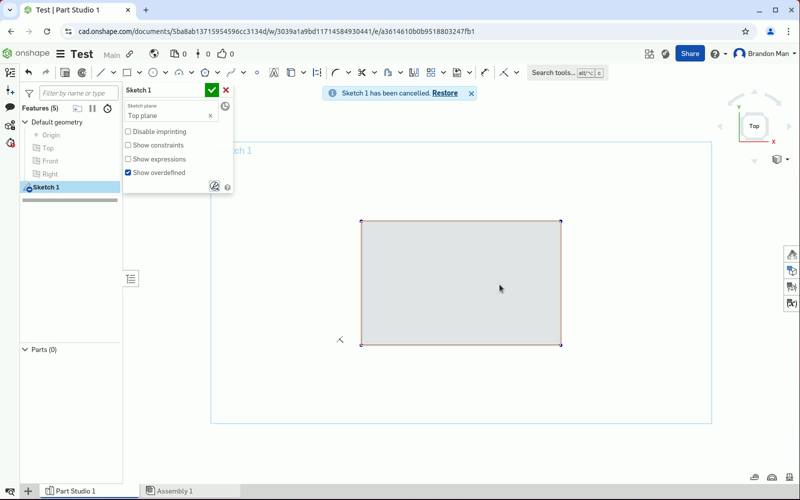
click(499, 284)
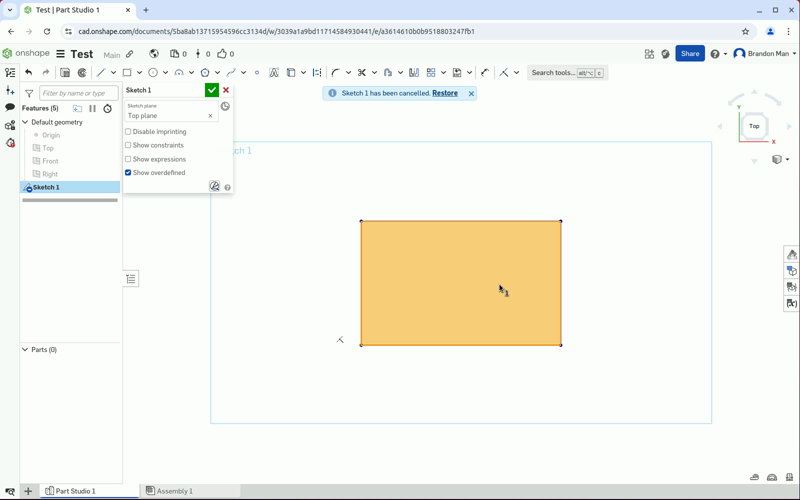
mouse_move(73, 352)
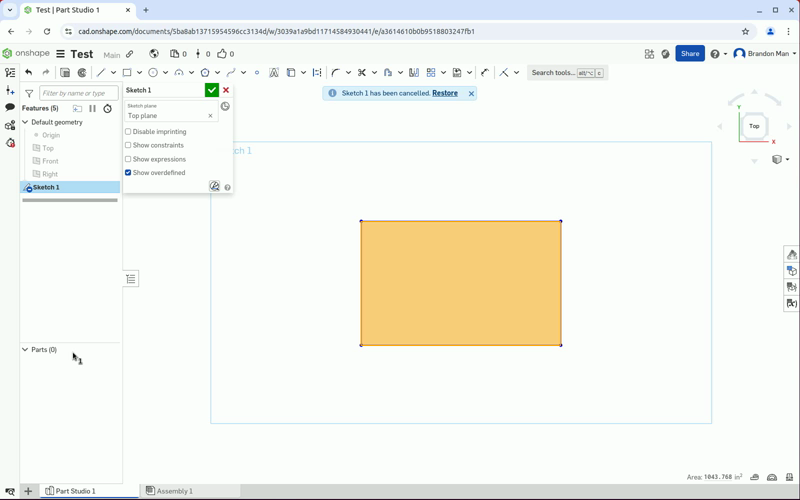
key(shift+y)
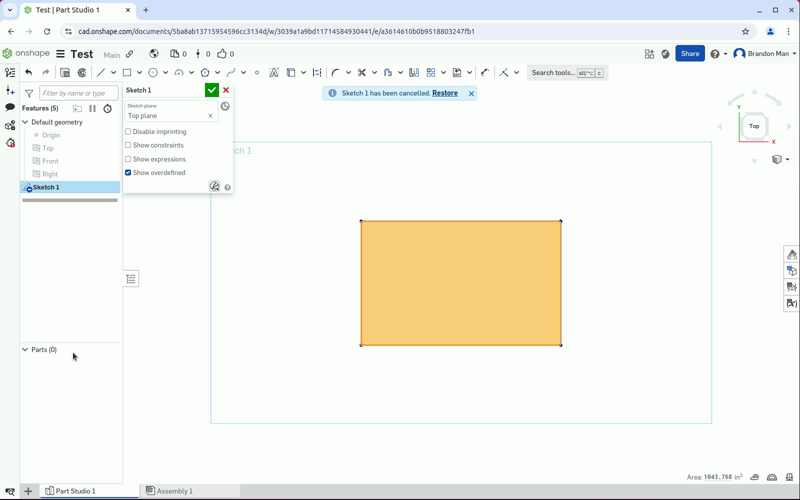
key(shift+e)
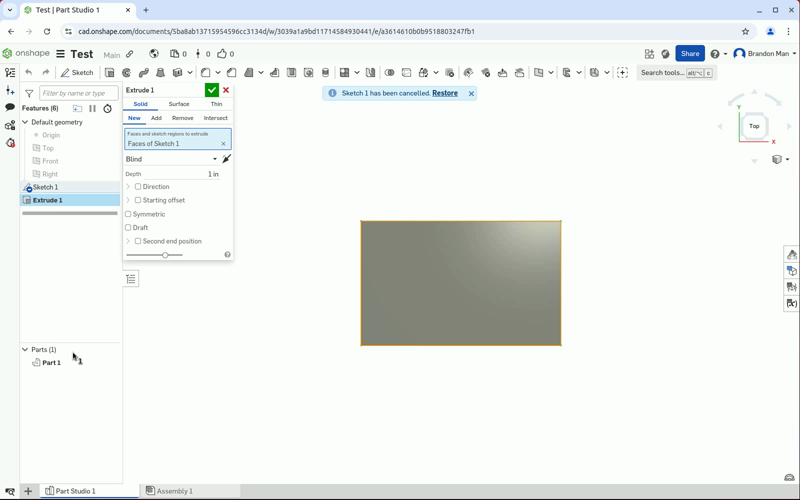
mouse_move(143, 106)
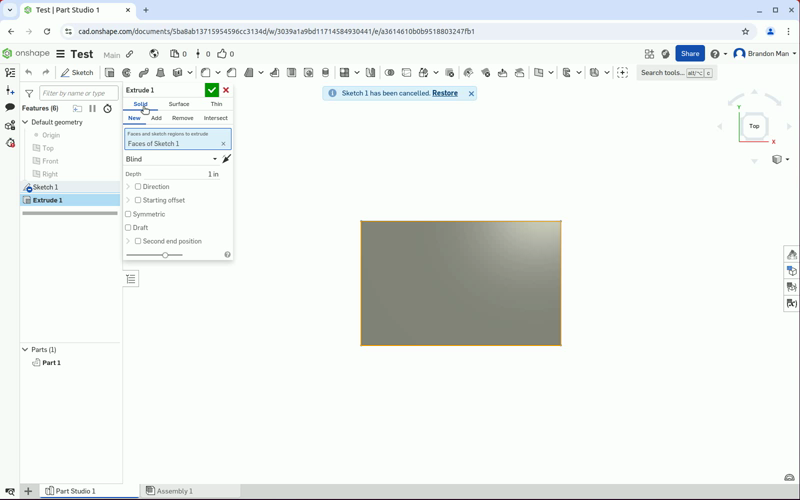
click(143, 106)
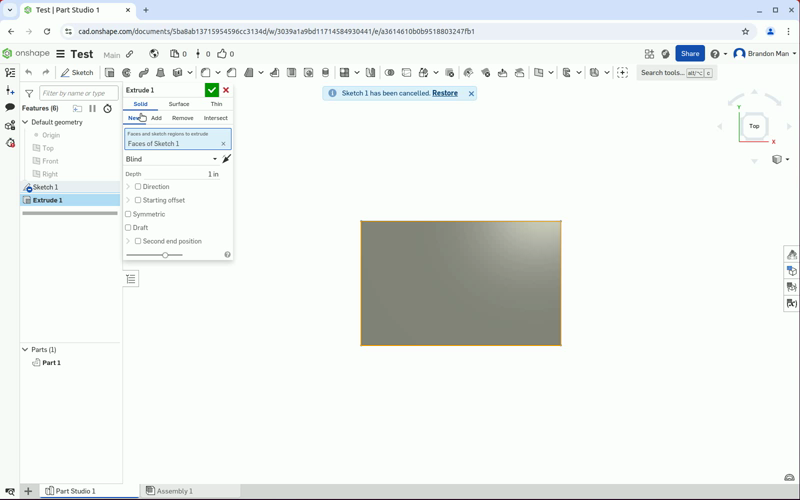
mouse_move(137, 120)
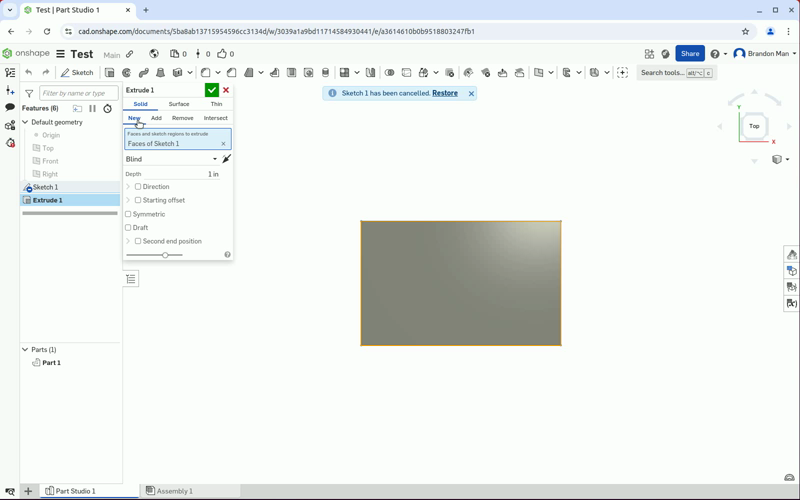
click(137, 120)
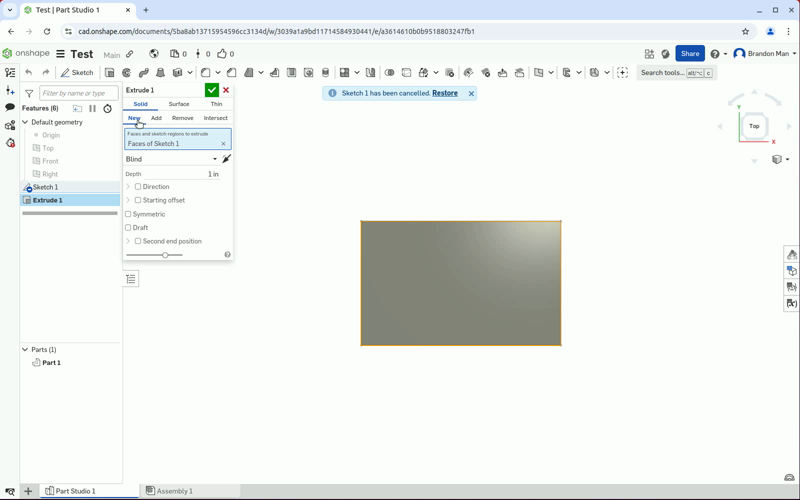
key(tab, 4)
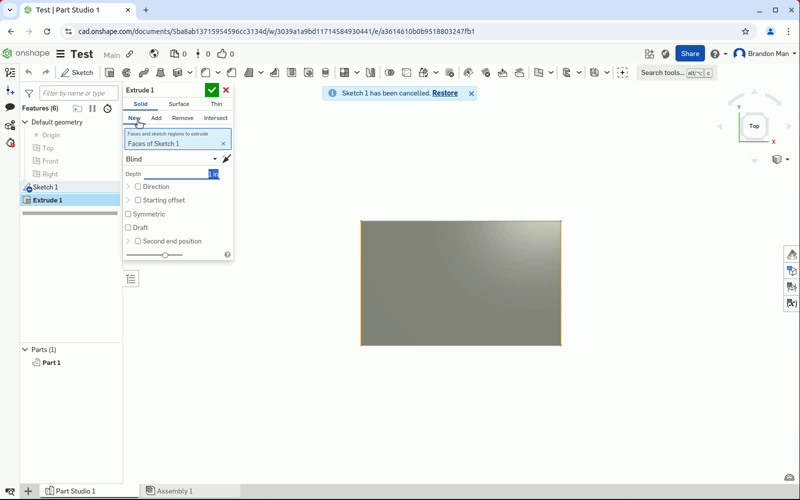
text(2.648)
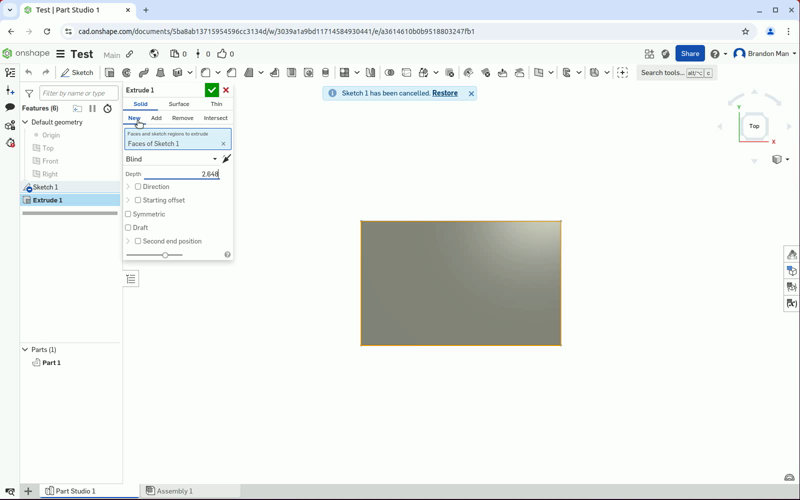
key(enter)
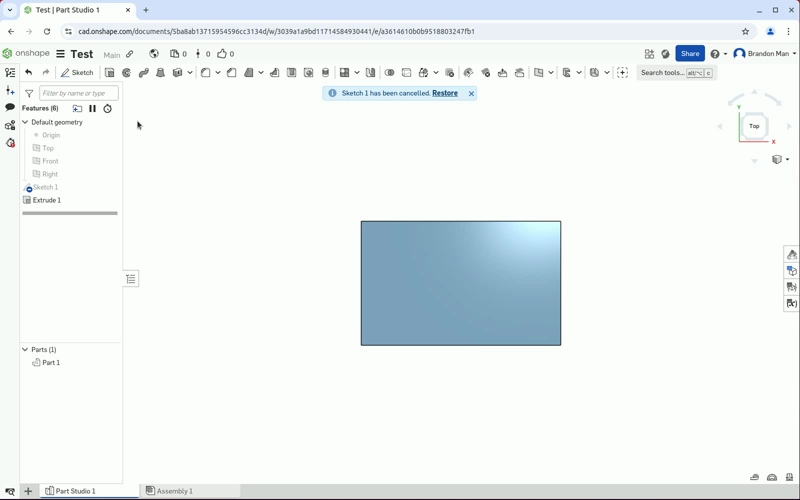
key(shift+h)
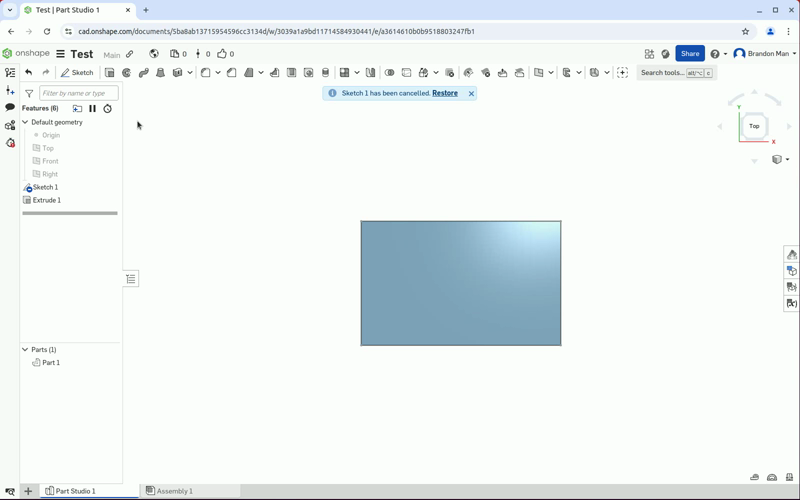
key(shift+h)
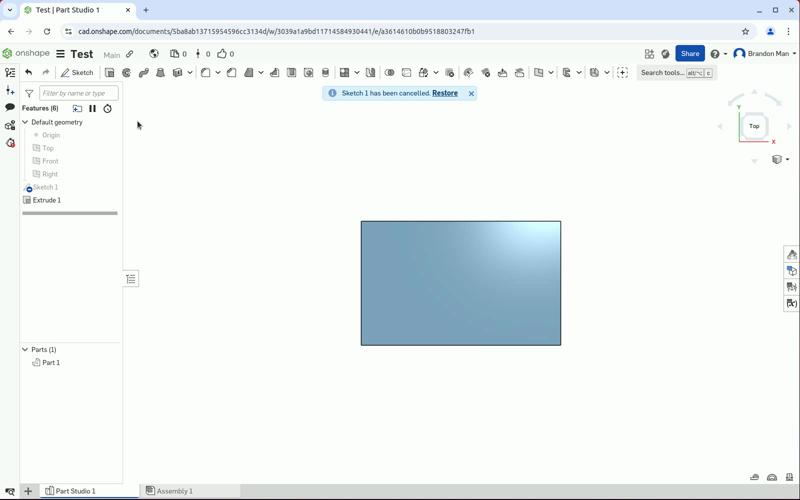
mouse_move(73, 189)
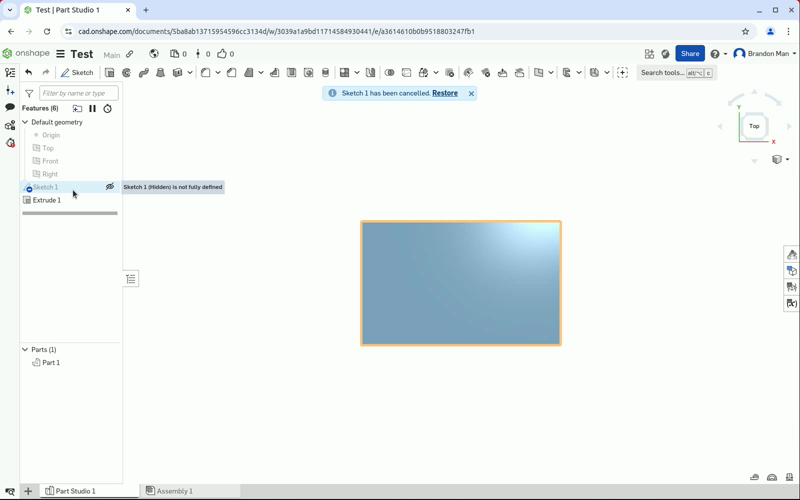
click(73, 189)
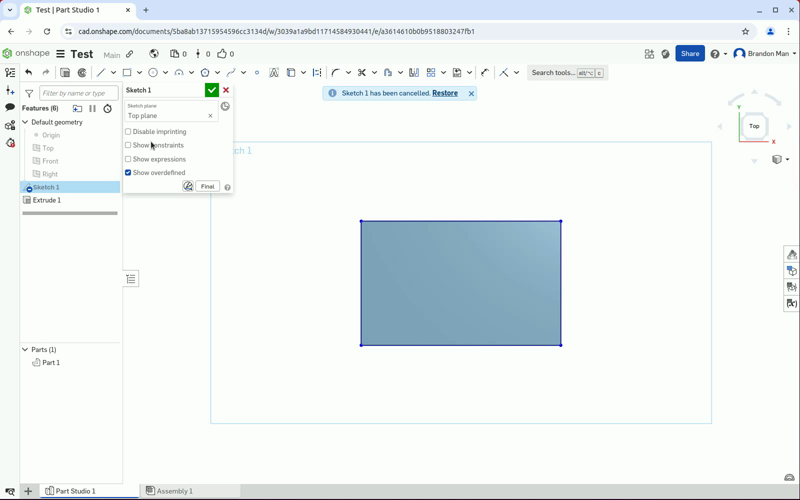
mouse_move(229, 92)
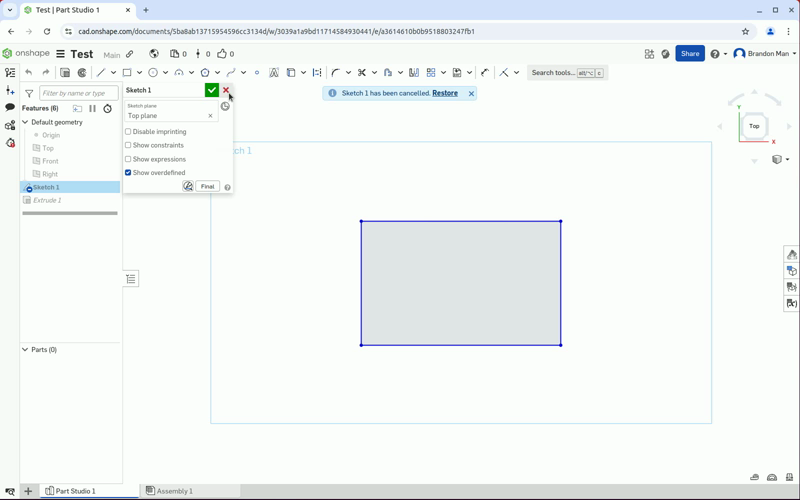
click(229, 92)
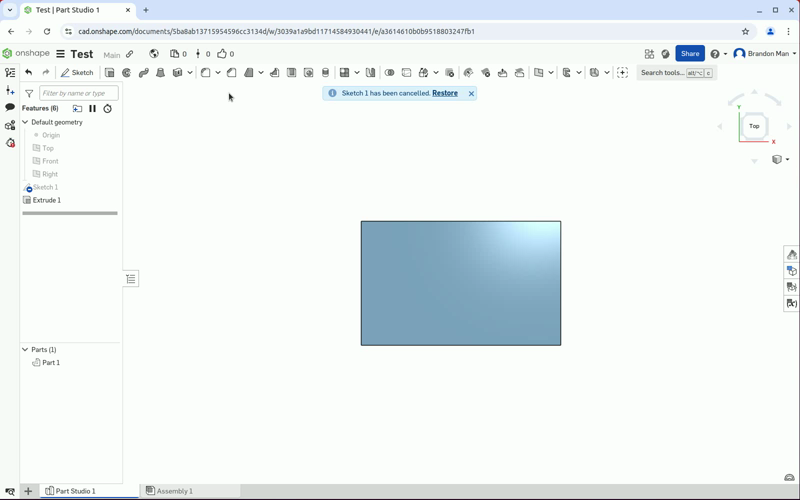
mouse_move(541, 75)
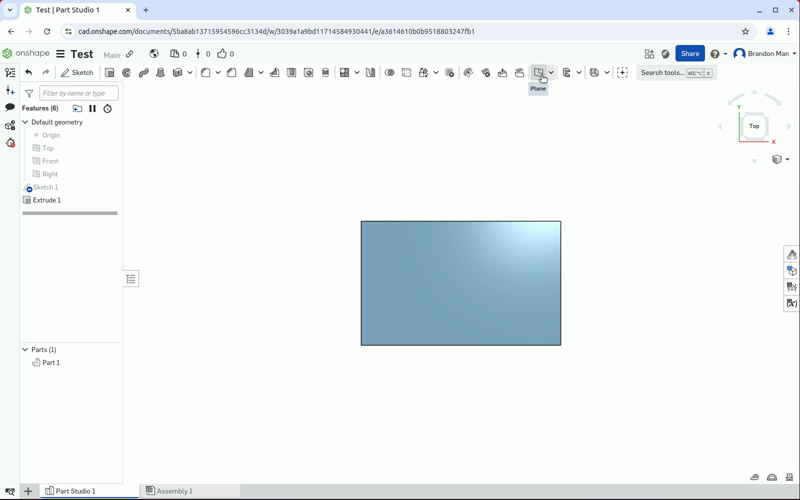
click(541, 75)
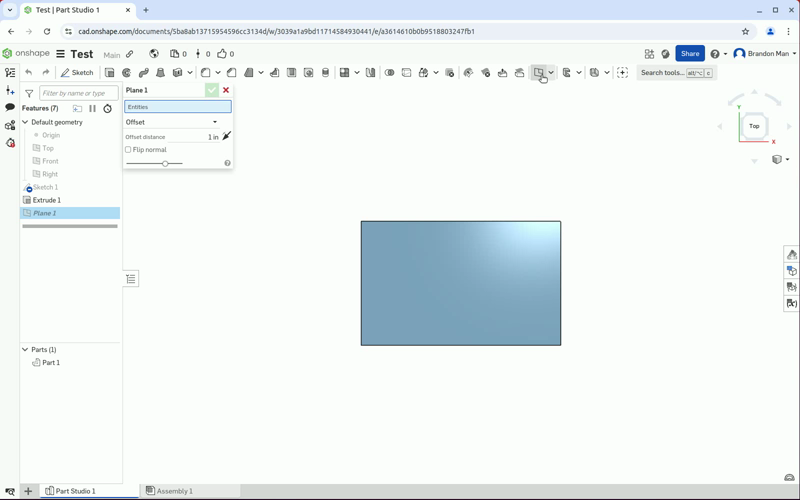
mouse_move(73, 150)
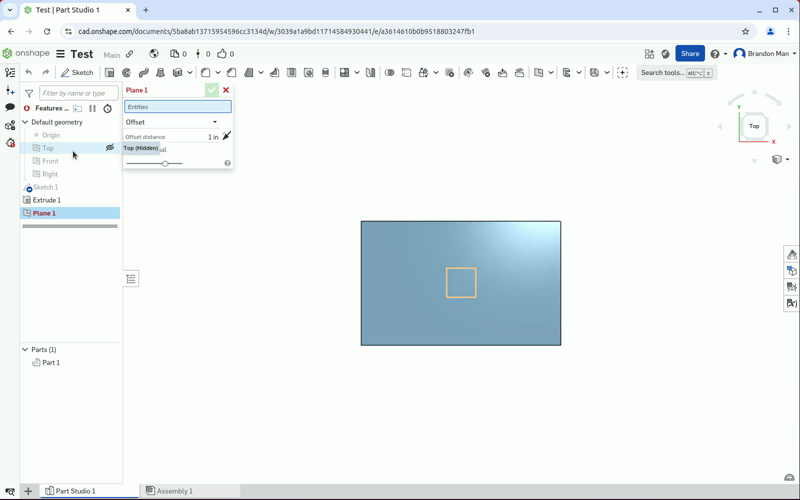
click(73, 150)
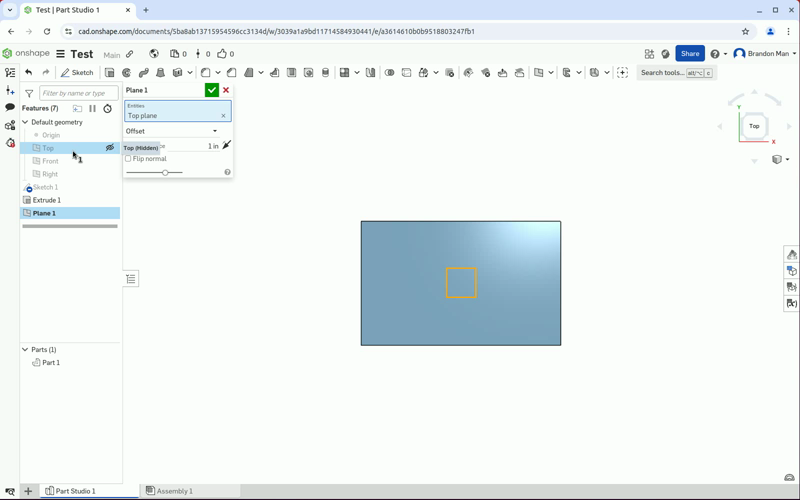
key(tab, 2)
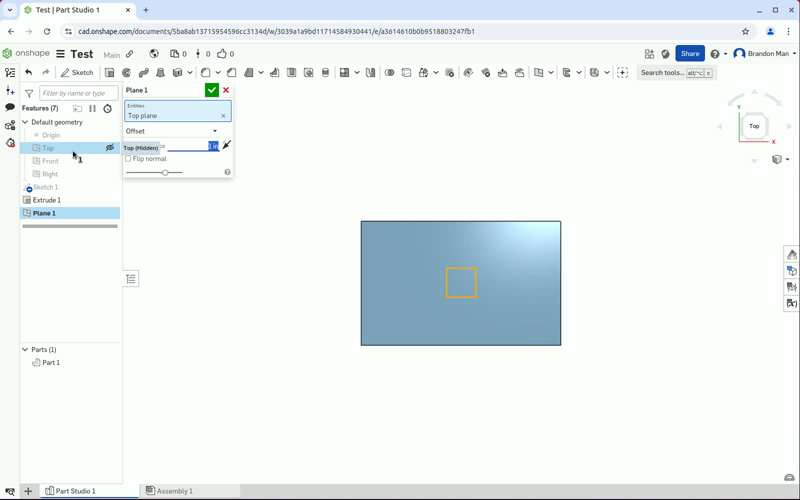
text(2.65)
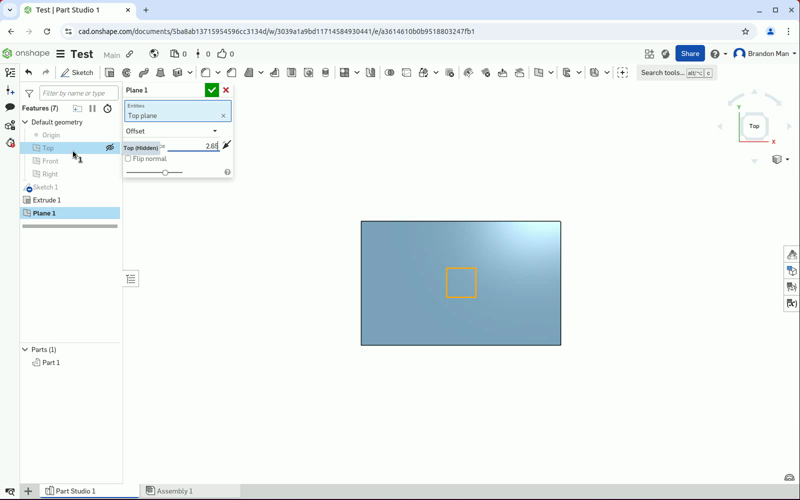
key(enter, 2)
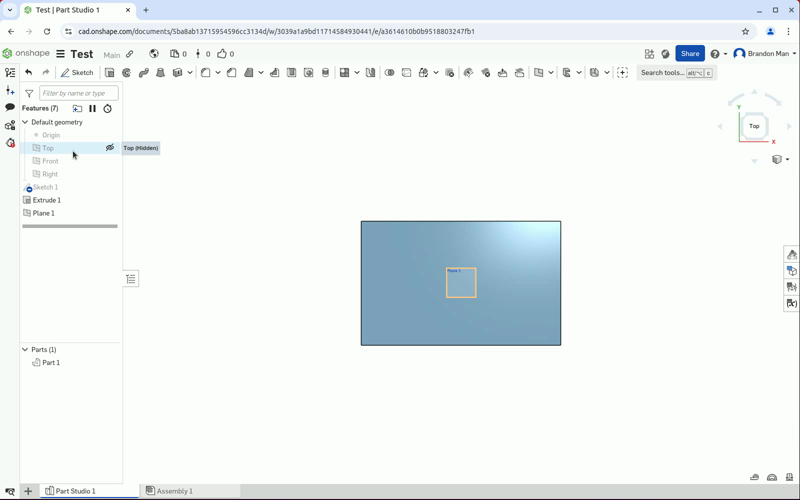
key(shift+s)
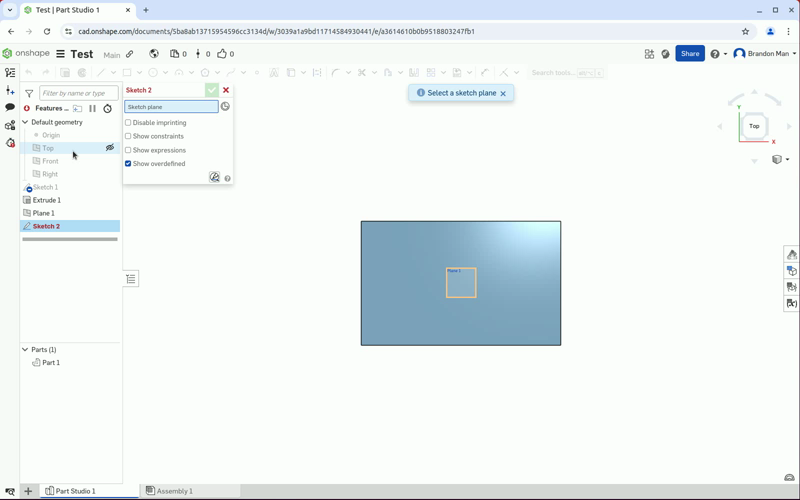
mouse_move(73, 215)
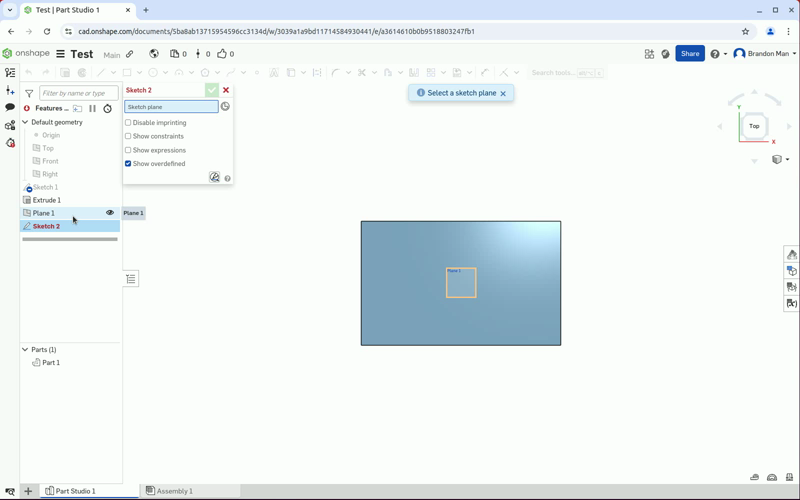
click(73, 215)
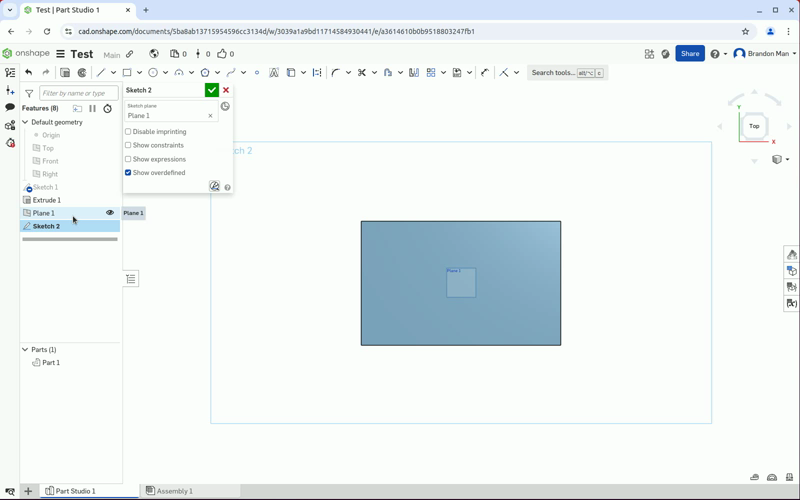
mouse_move(73, 352)
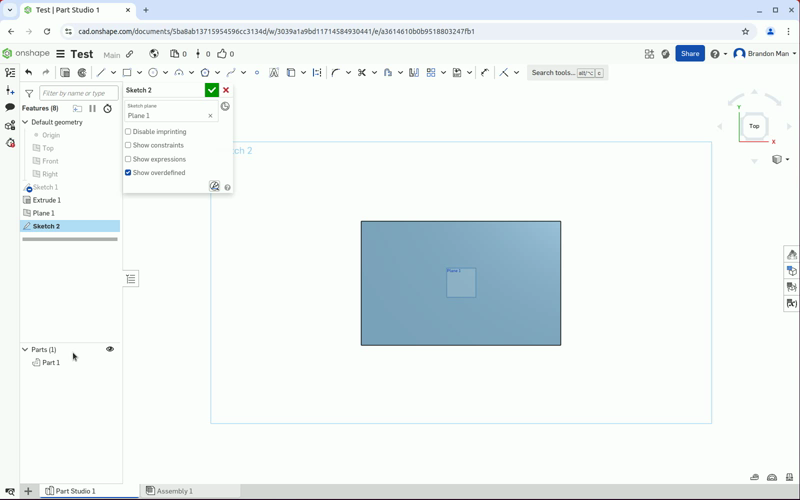
key(y)
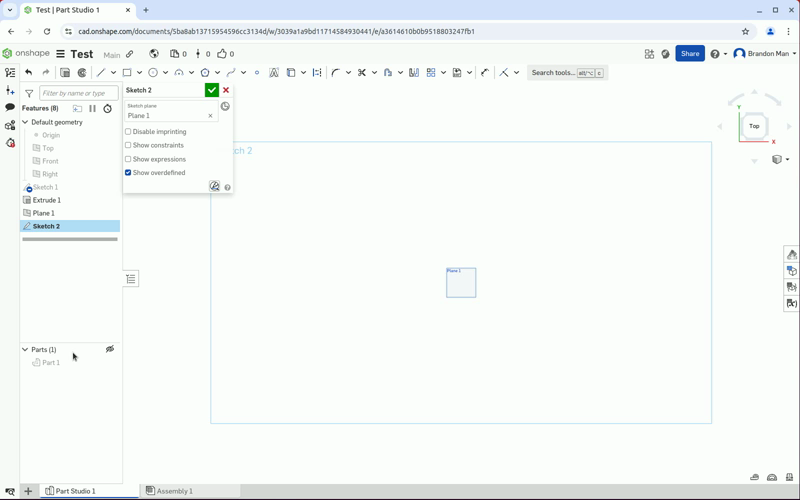
key(l)
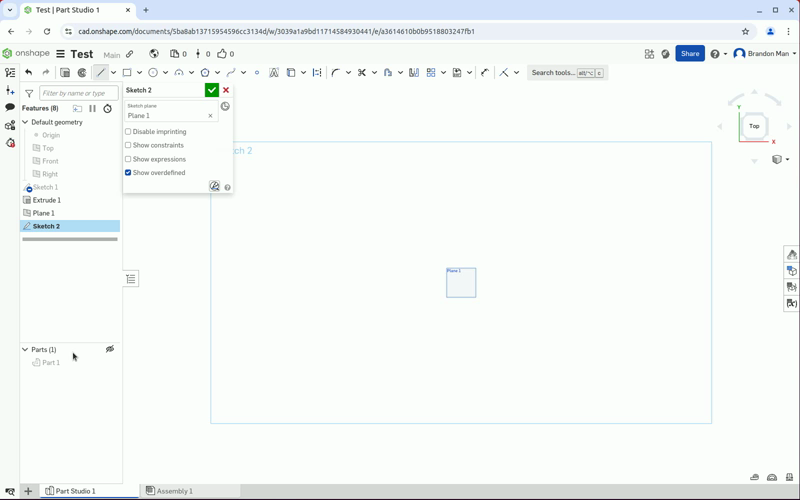
key_down(shift)
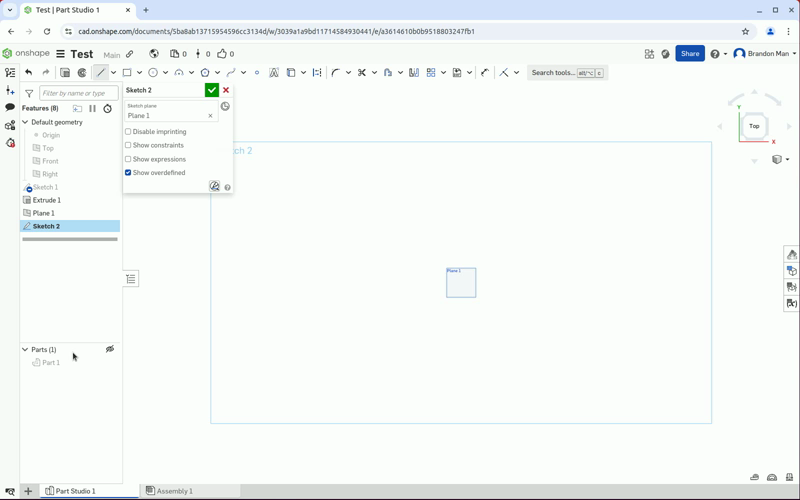
mouse_move(361, 345)
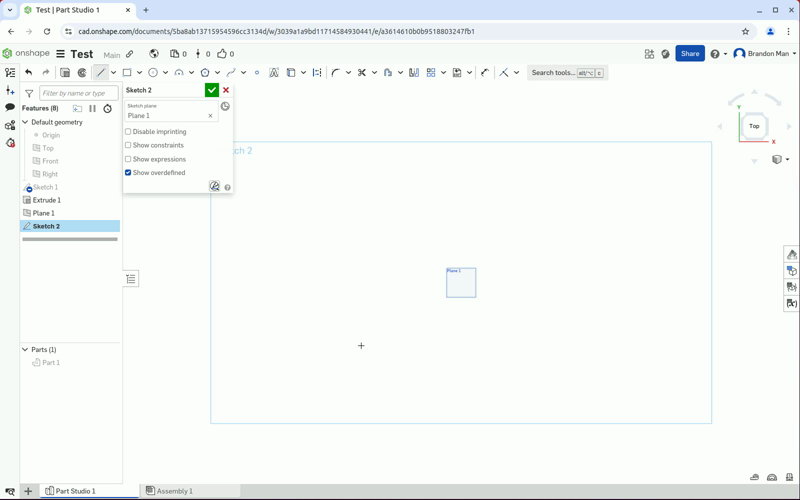
click(361, 345)
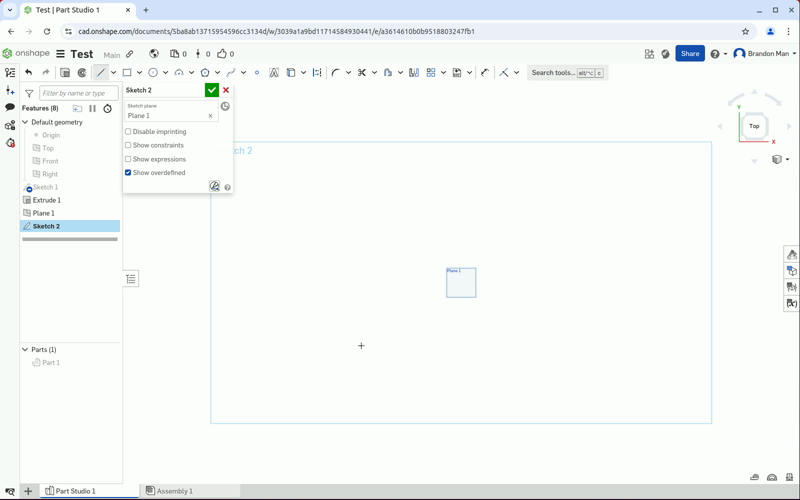
key_up(shift)
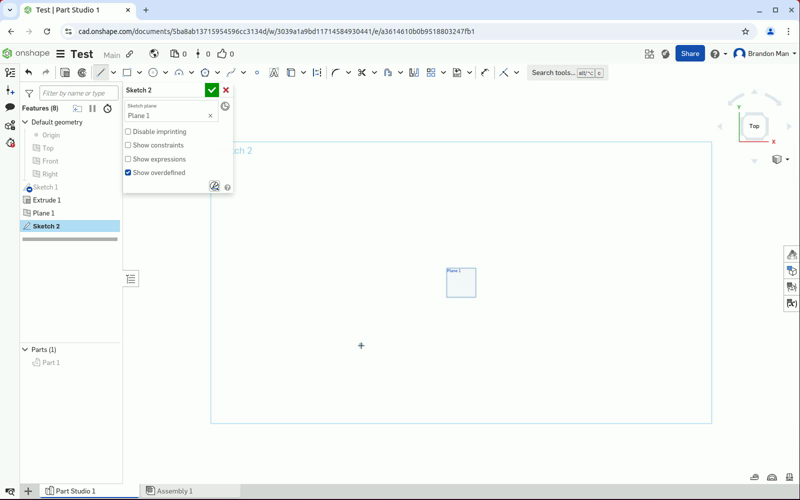
key_down(shift)
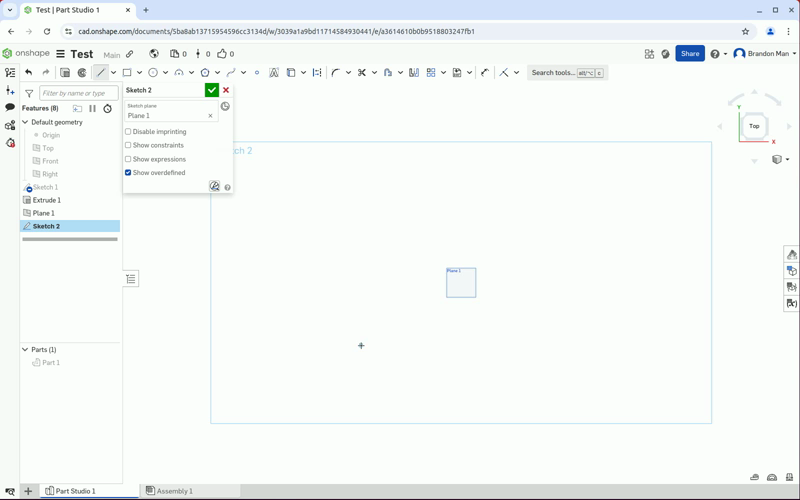
mouse_move(560, 345)
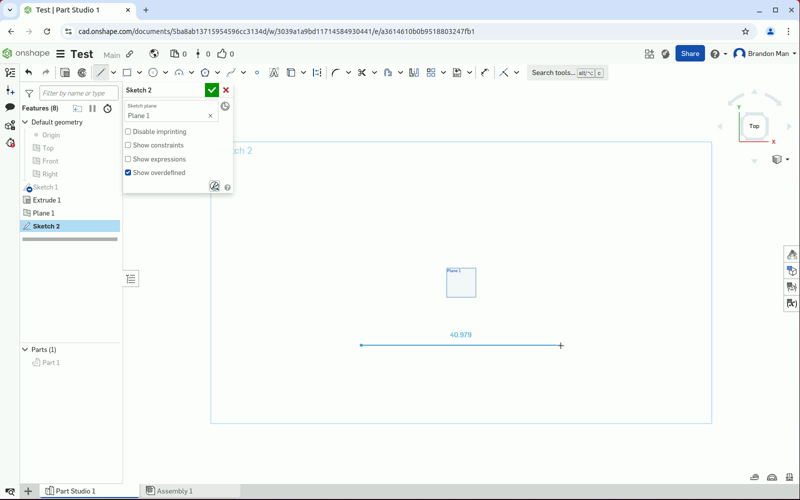
click(560, 345)
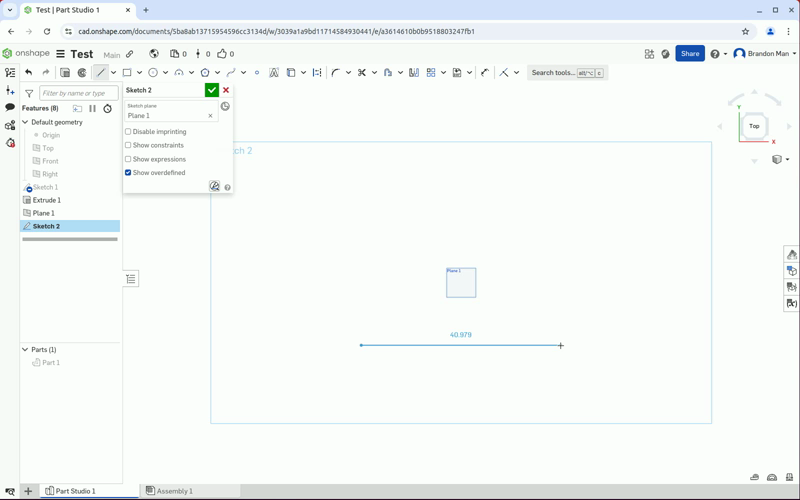
key_up(shift)
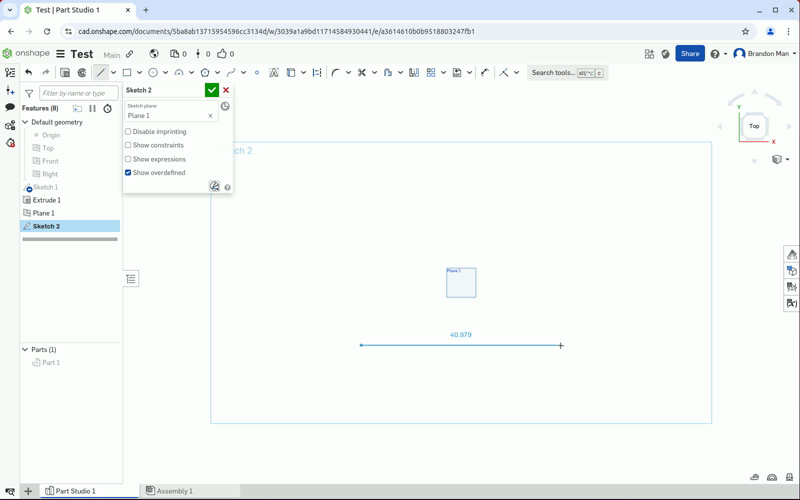
key_down(shift)
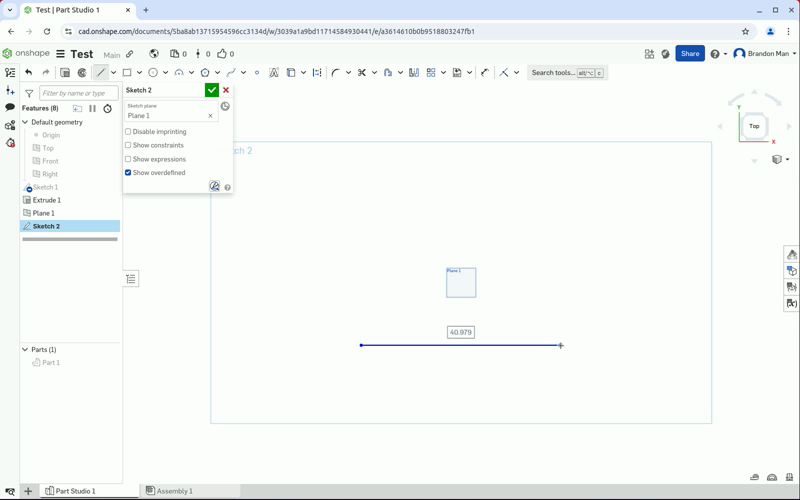
mouse_move(589, 345)
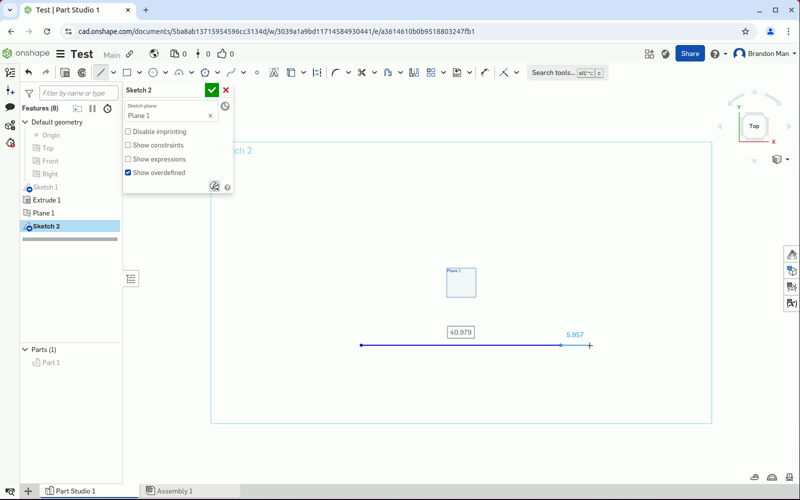
mouse_move(560, 332)
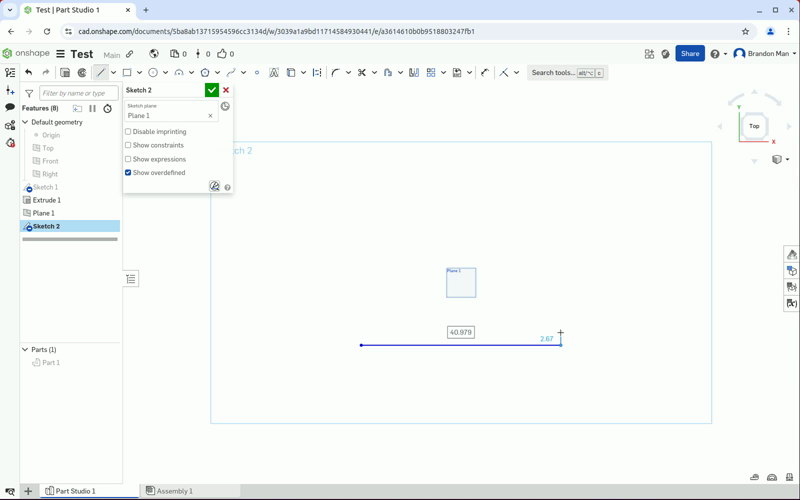
click(560, 332)
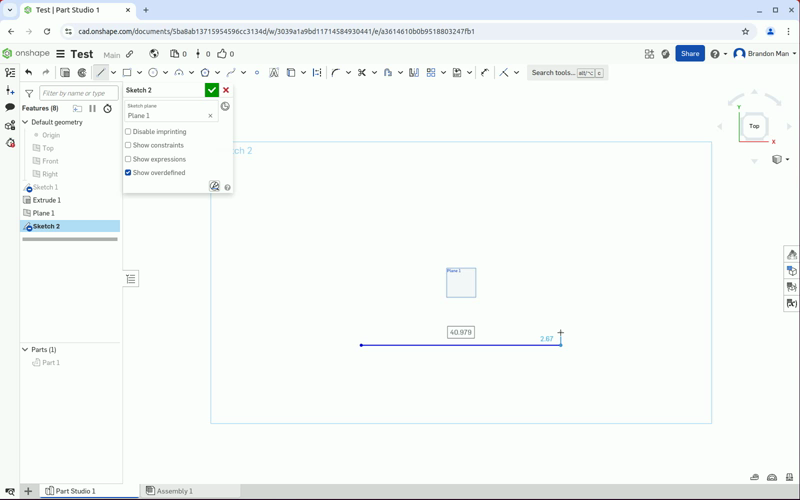
key_up(shift)
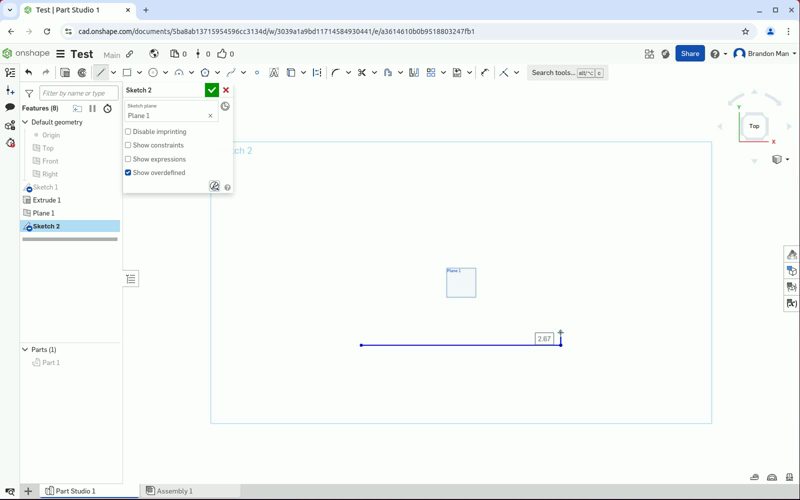
key_down(shift)
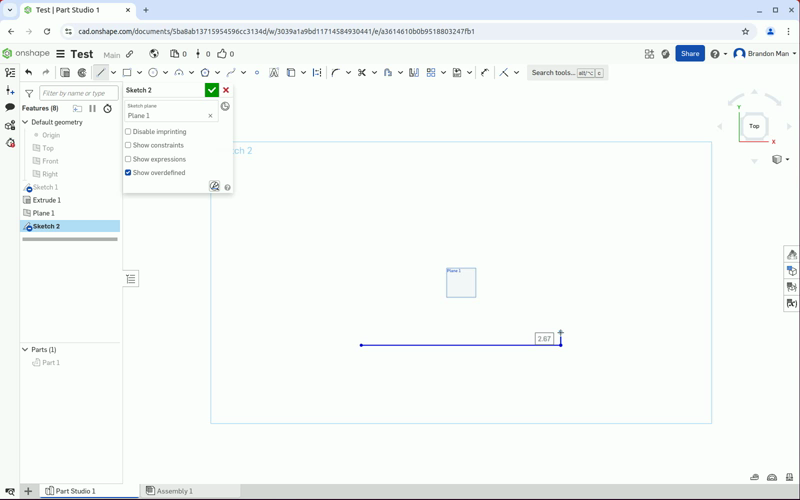
mouse_move(361, 332)
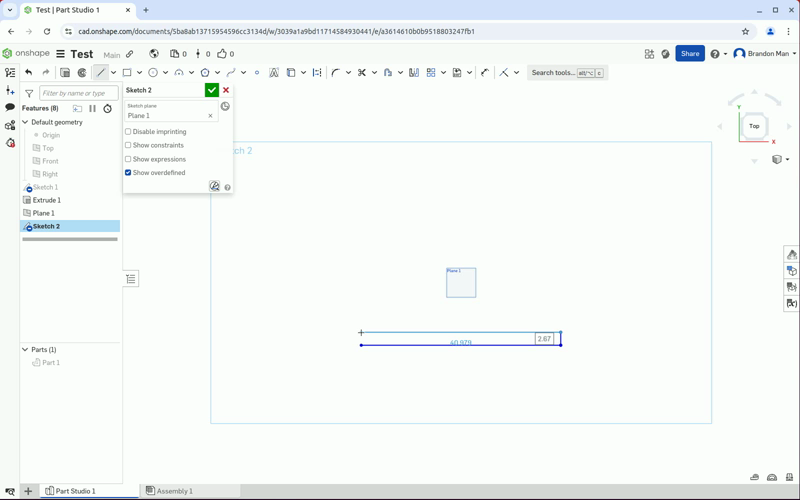
click(361, 332)
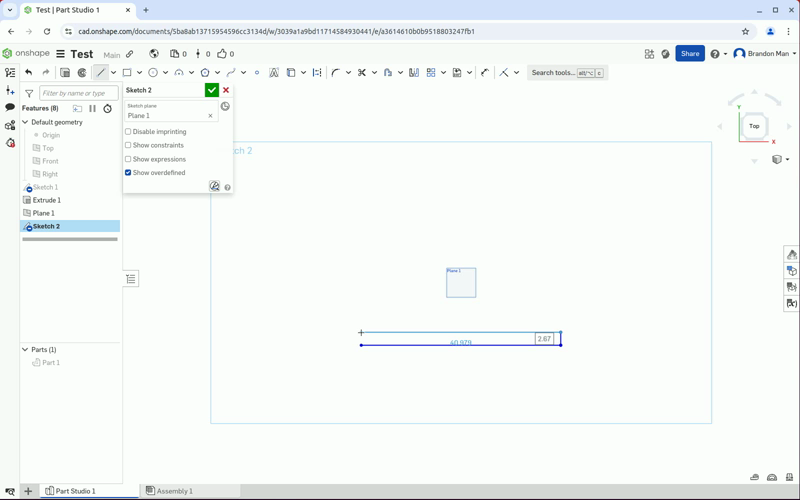
key_up(shift)
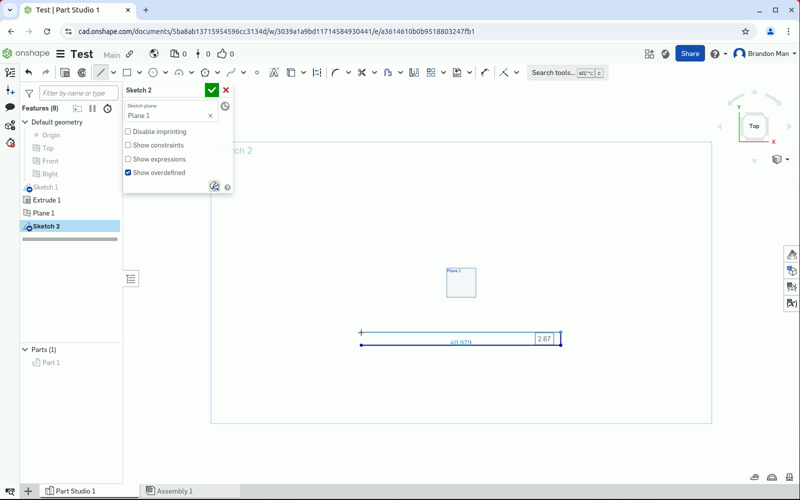
mouse_move(391, 332)
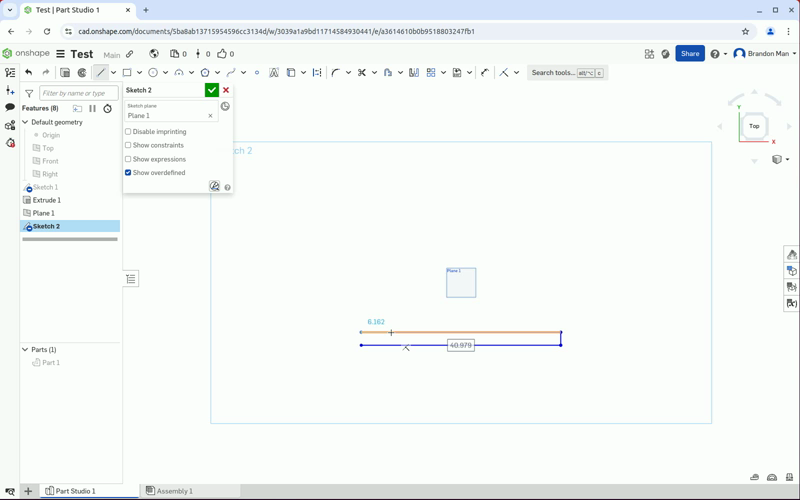
key_down(shift)
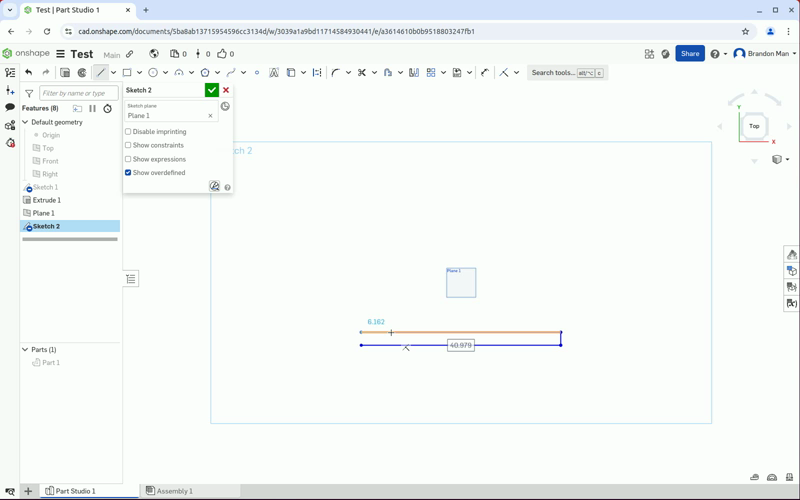
mouse_move(361, 345)
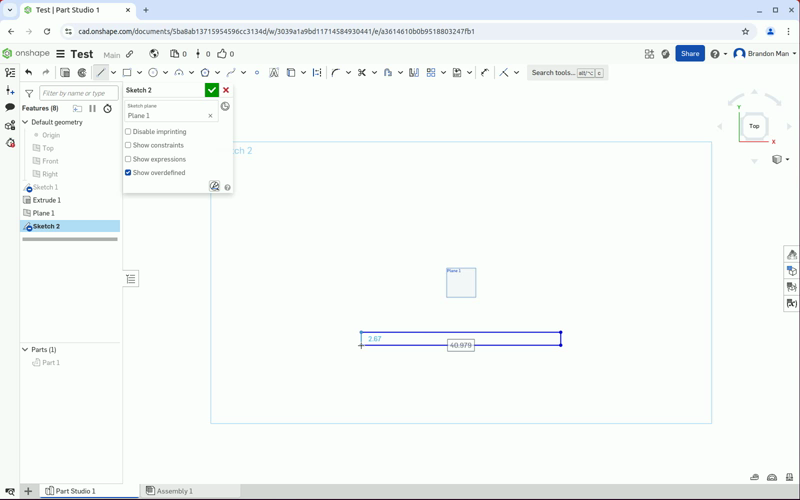
key_up(shift)
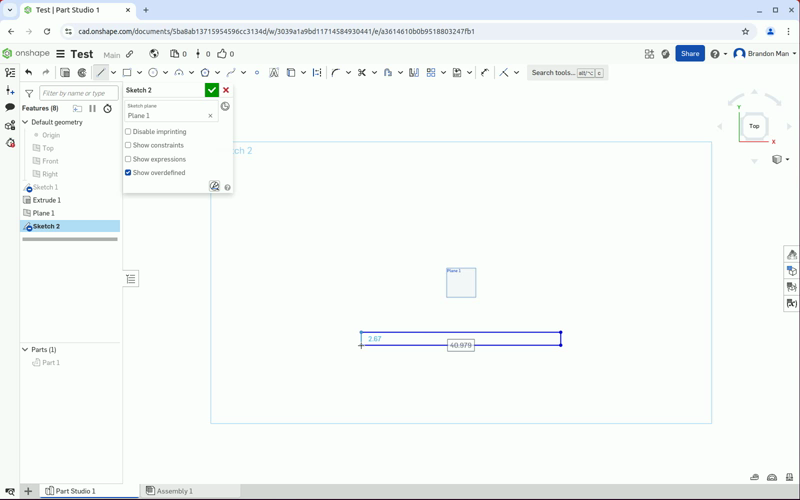
click(361, 345)
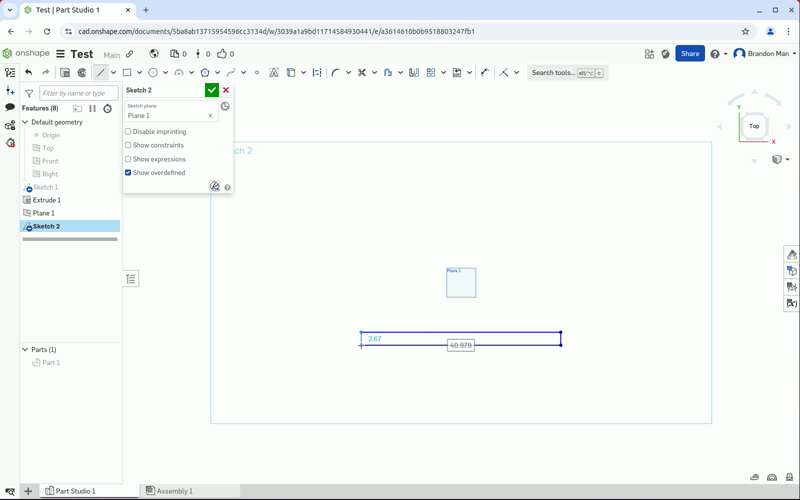
key(esc)
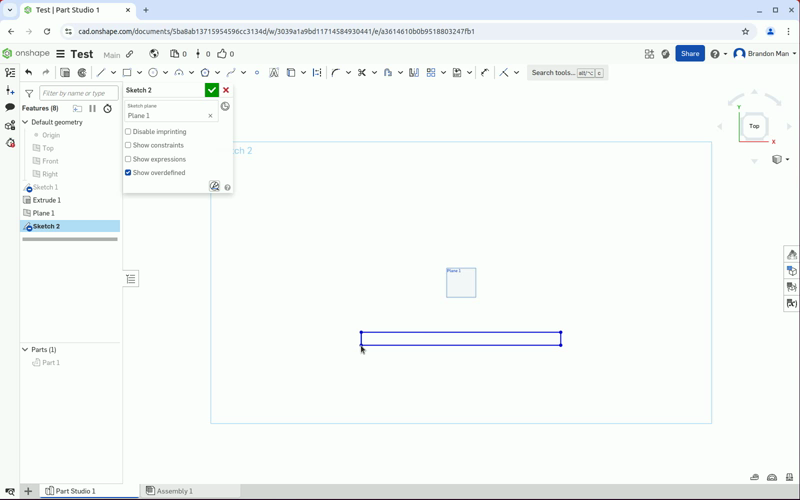
mouse_move(422, 340)
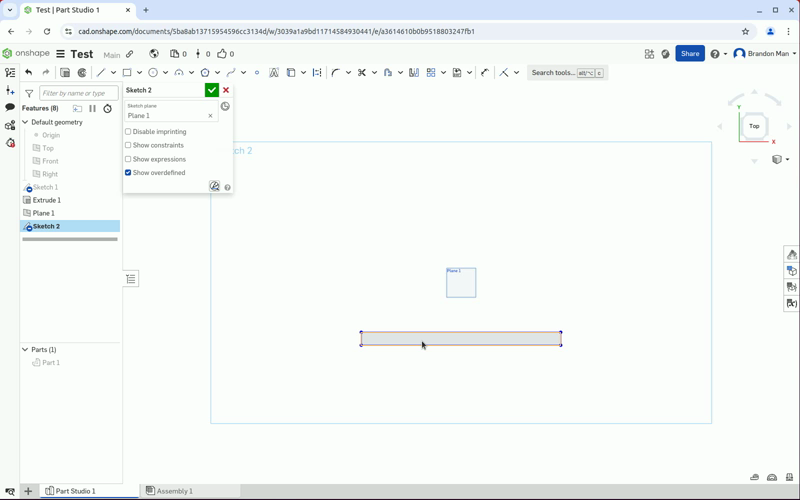
click(422, 340)
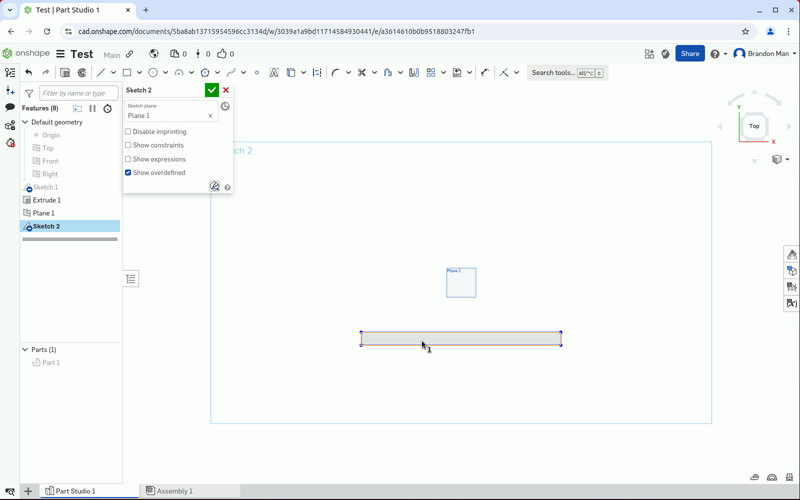
mouse_move(73, 352)
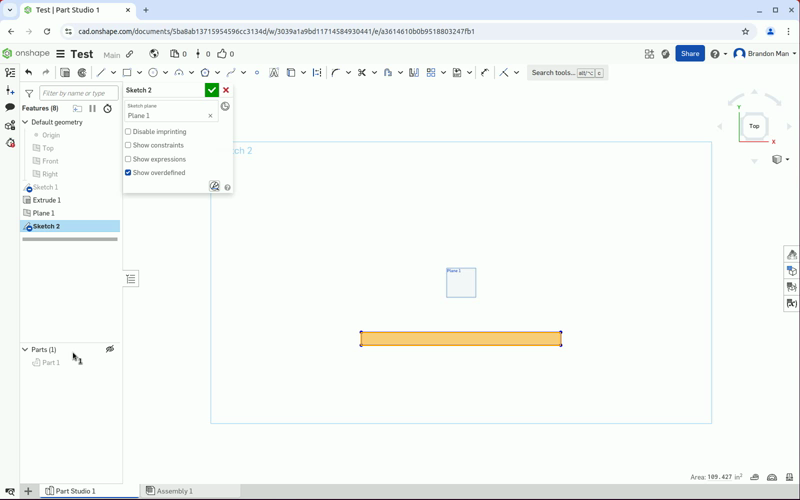
key(shift+y)
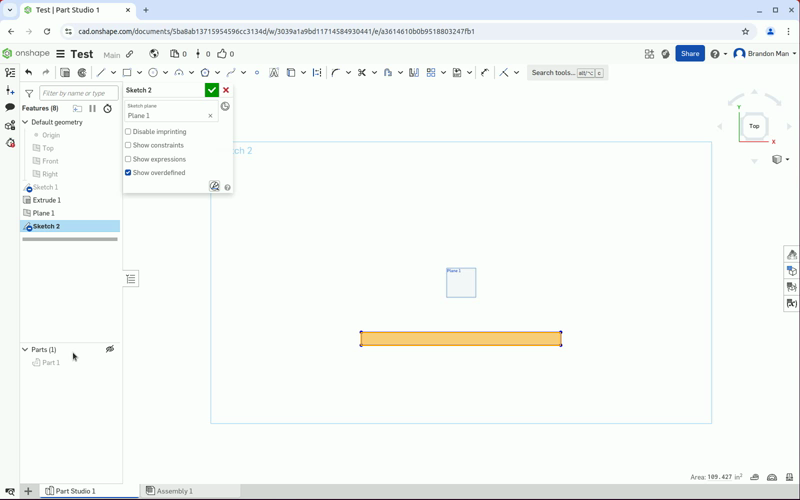
key(shift+e)
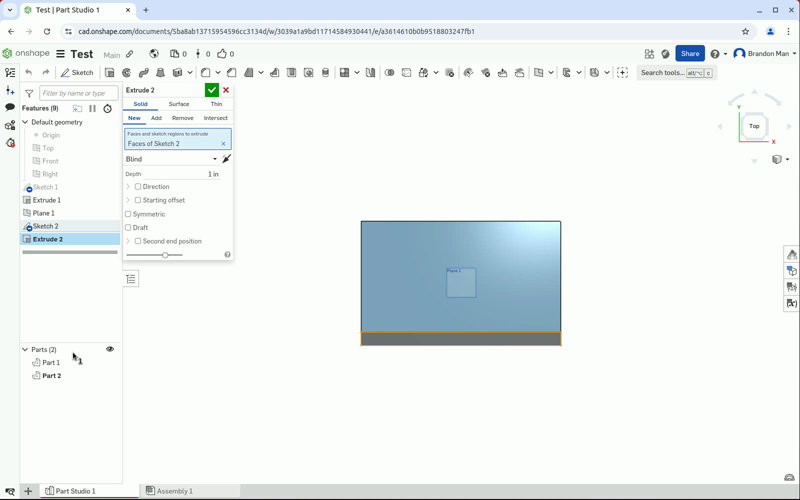
mouse_move(143, 106)
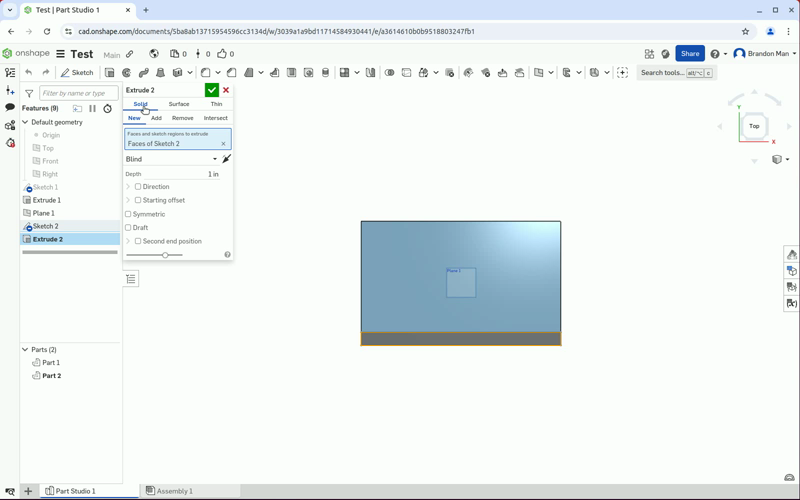
click(143, 106)
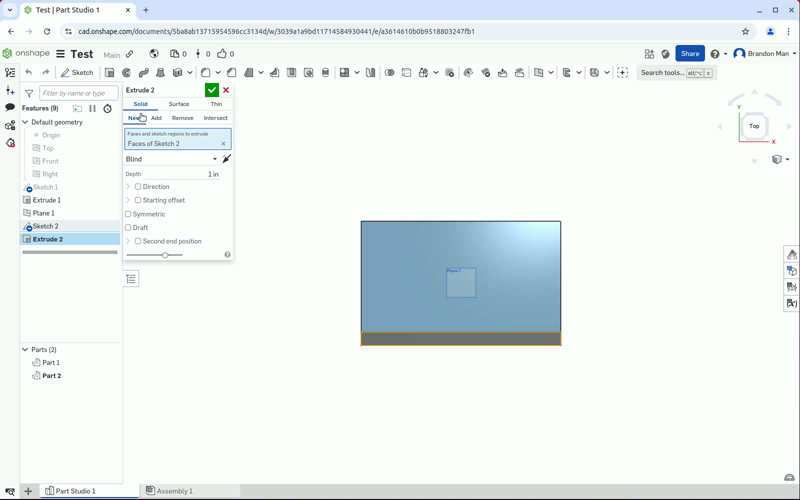
mouse_move(137, 120)
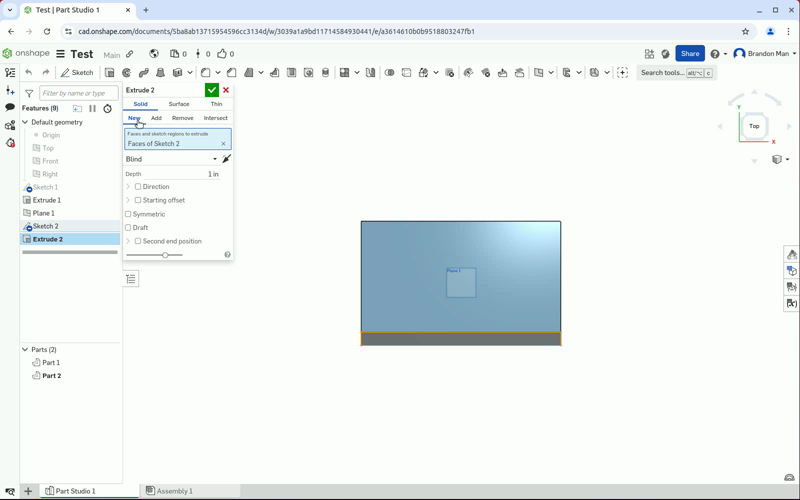
click(137, 120)
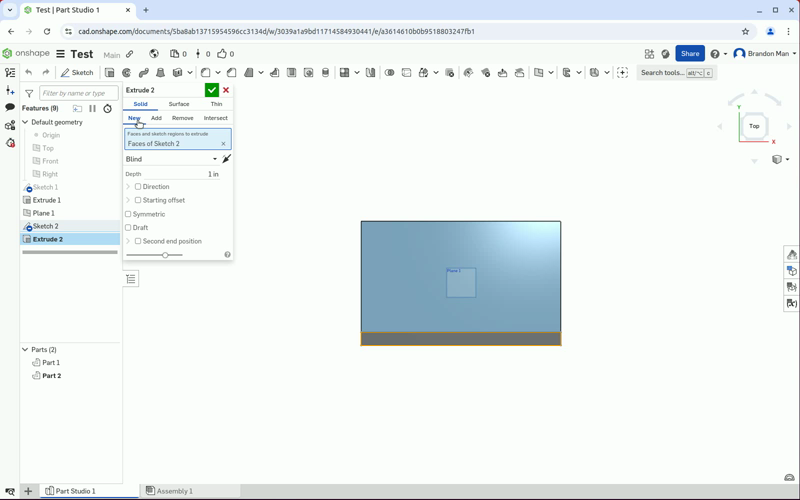
key(tab, 4)
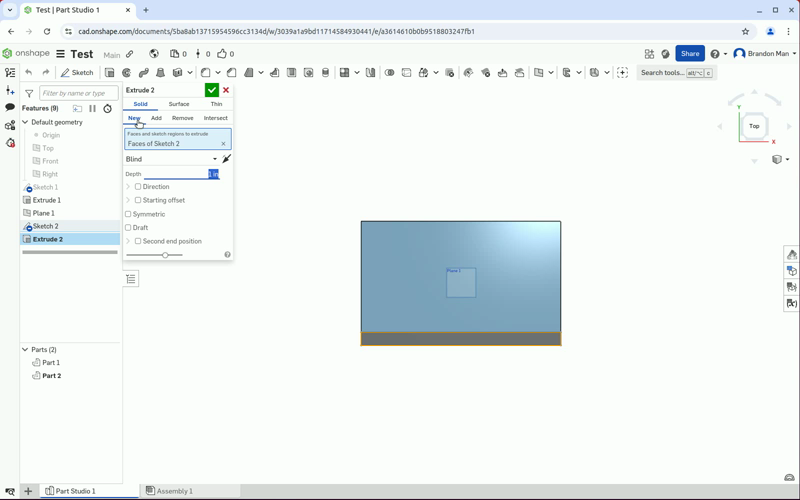
text(2.648)
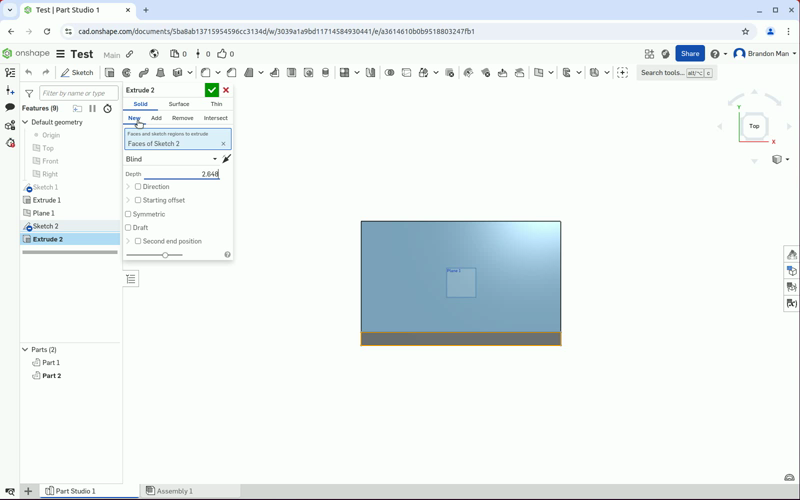
key(enter)
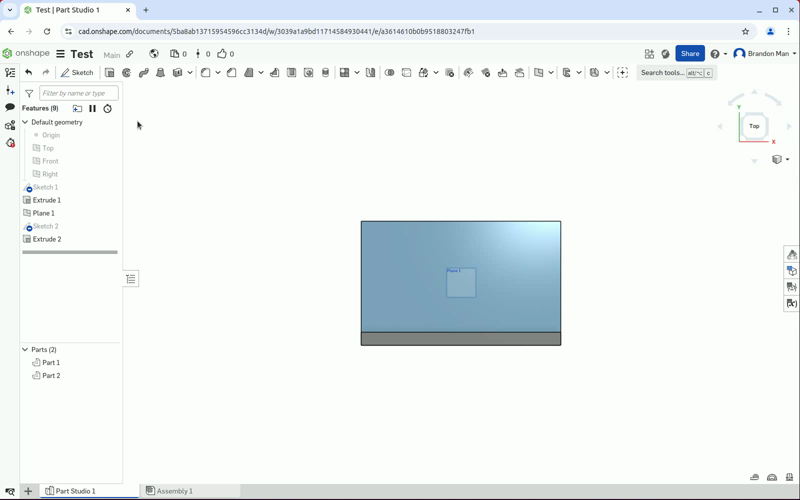
key(shift+h)
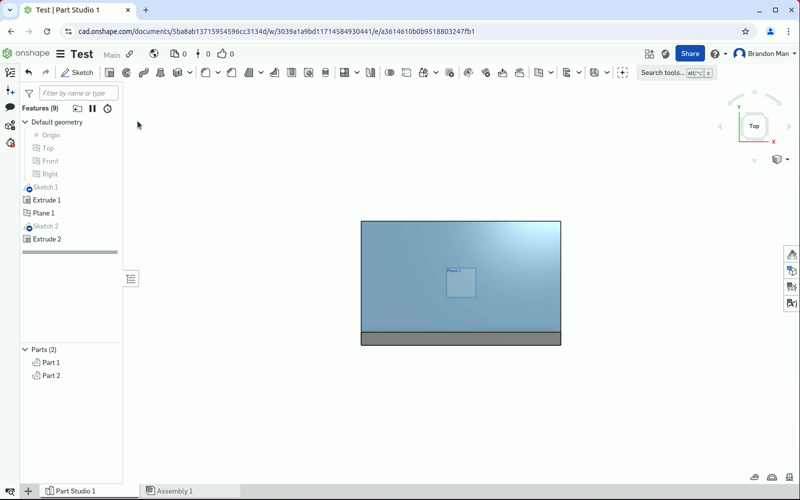
key(shift+h)
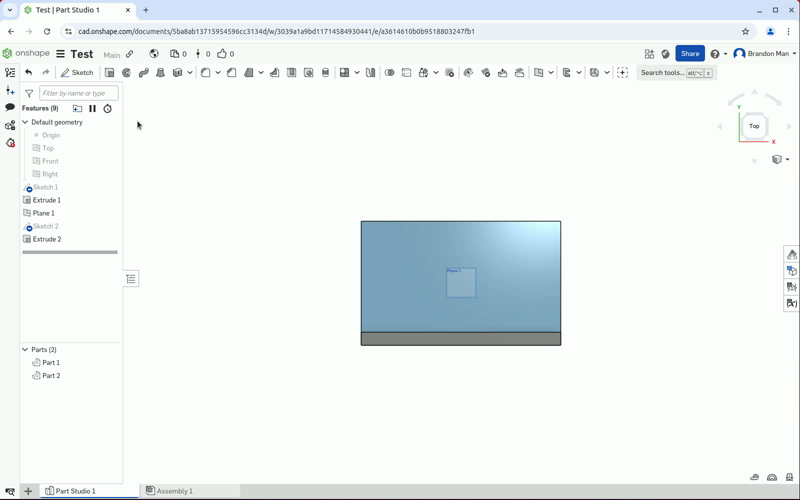
mouse_move(73, 189)
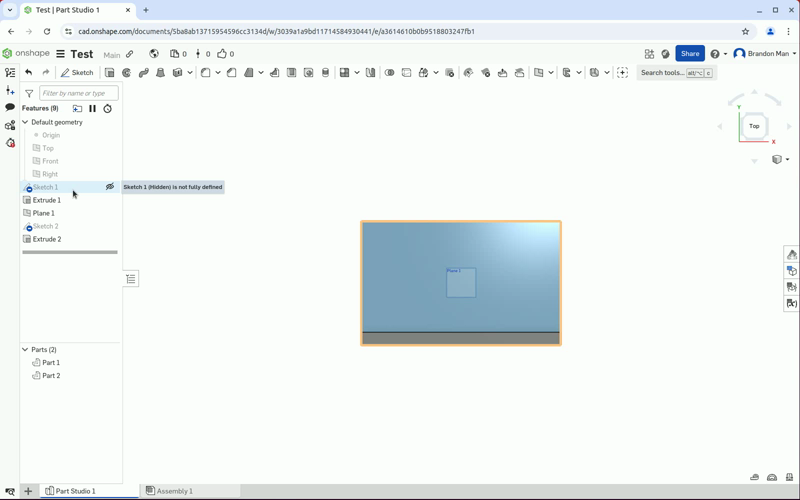
click(73, 189)
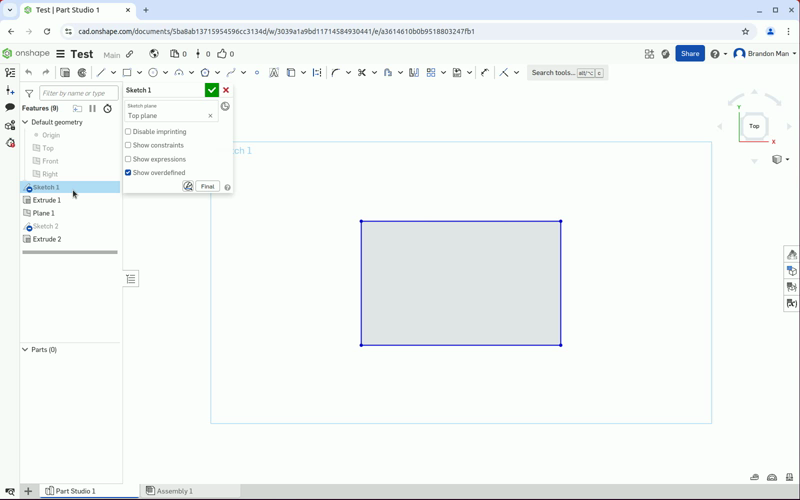
mouse_move(229, 92)
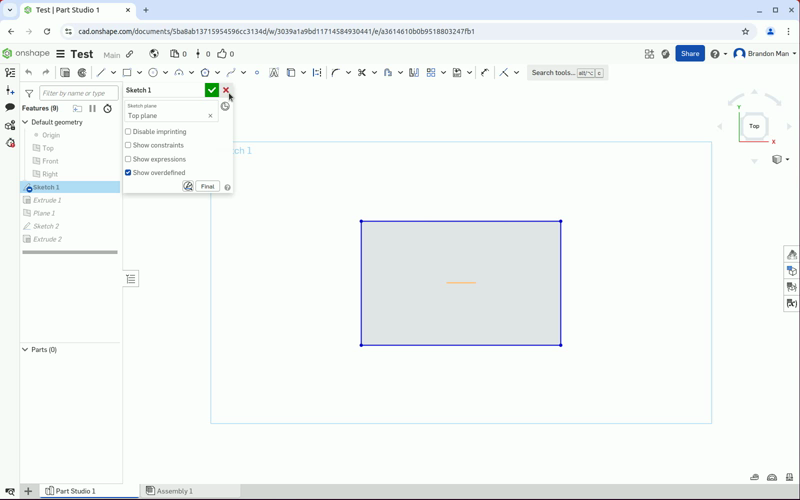
click(229, 92)
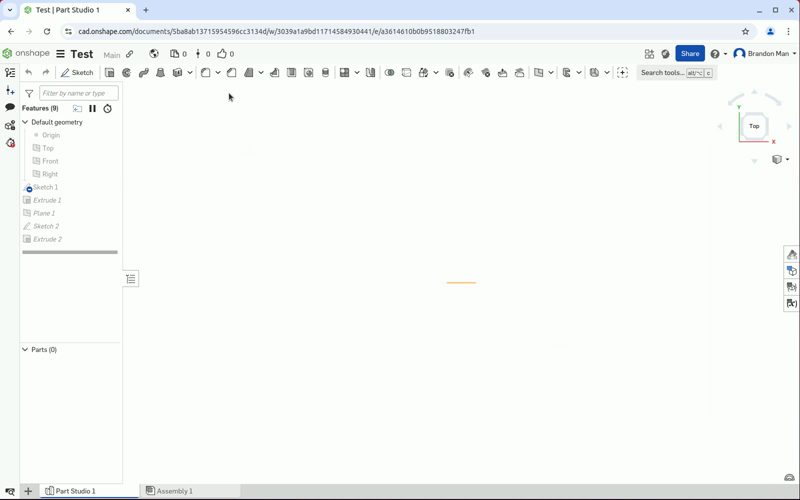
key(shift+s)
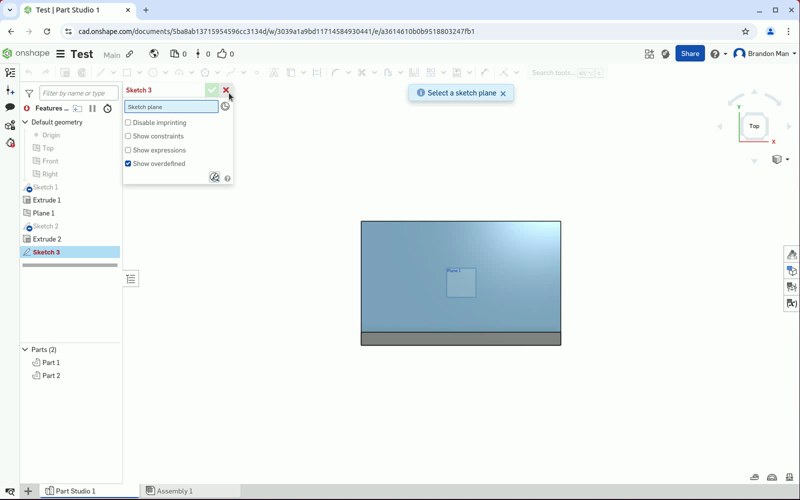
mouse_move(73, 215)
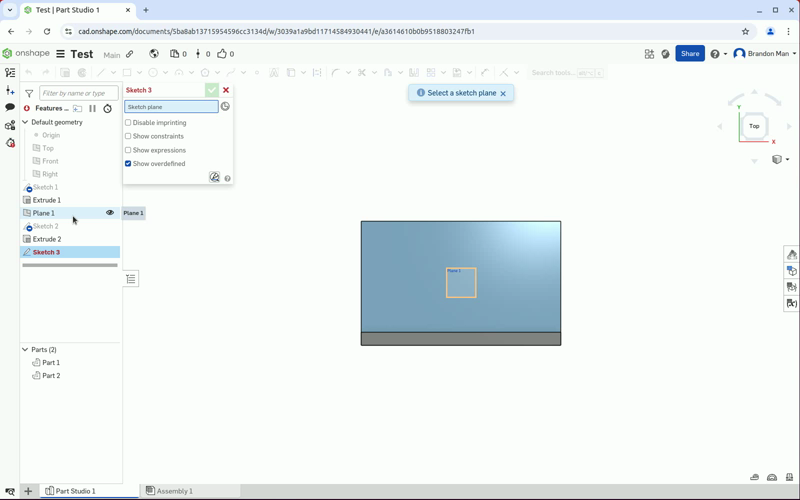
click(73, 215)
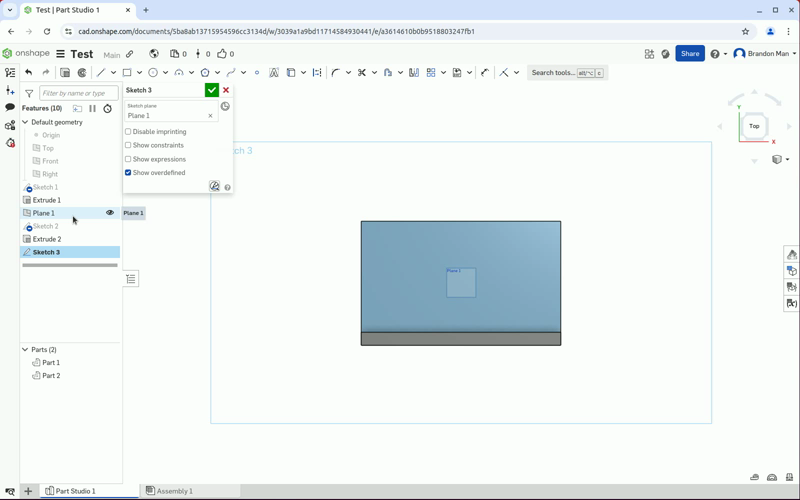
mouse_move(73, 352)
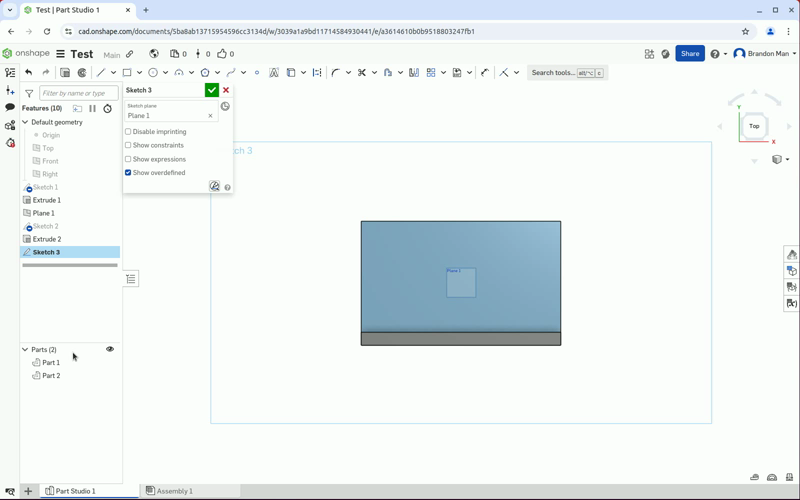
key(y)
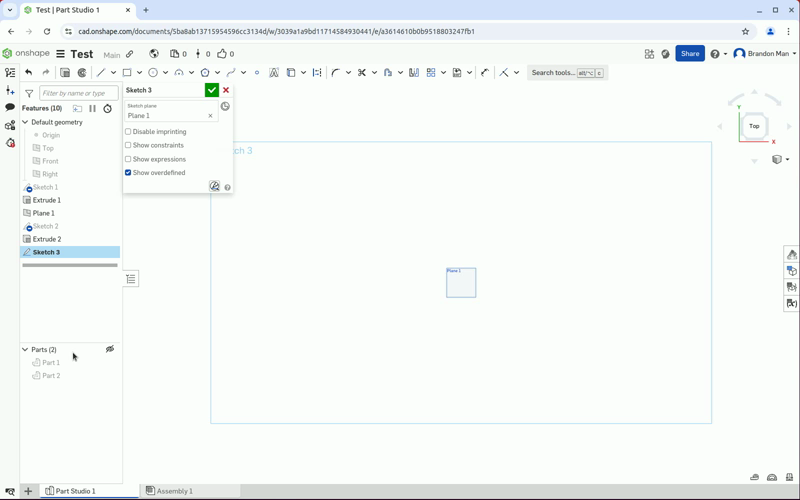
key(l)
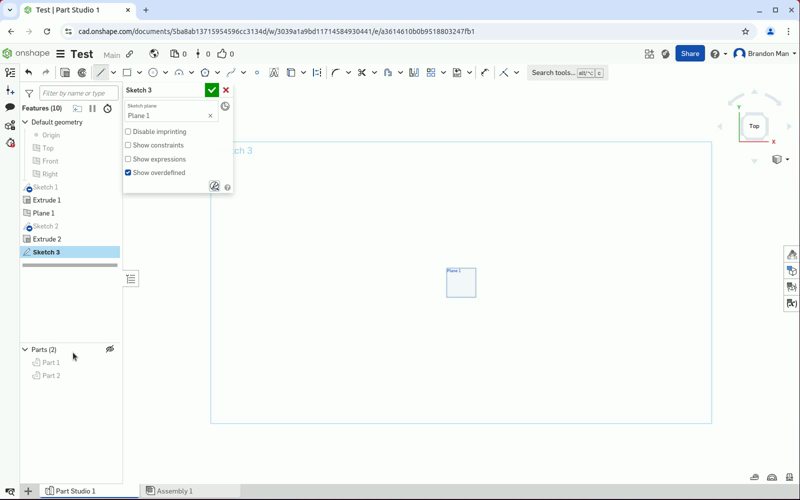
key_down(shift)
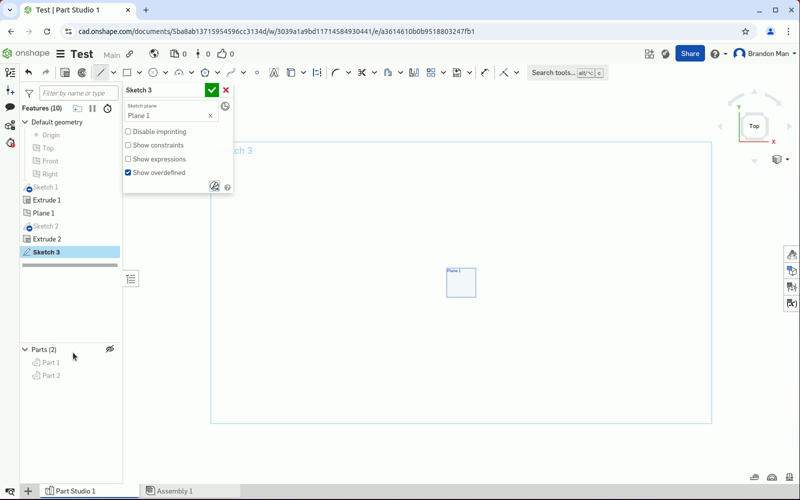
mouse_move(361, 294)
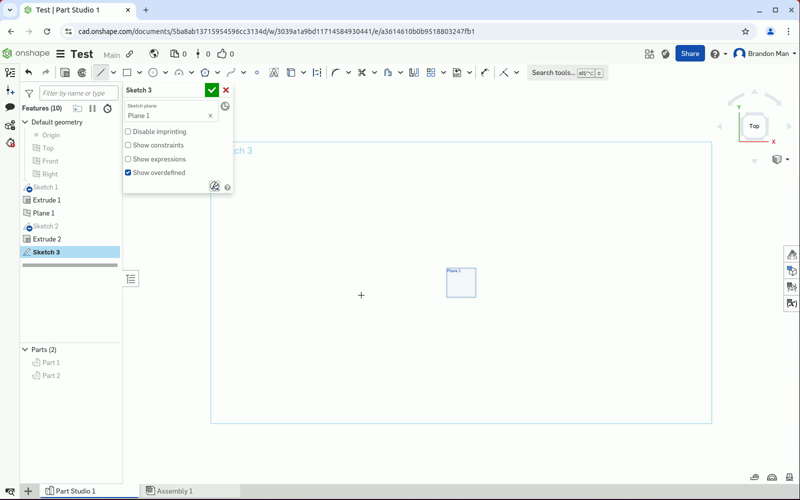
click(361, 294)
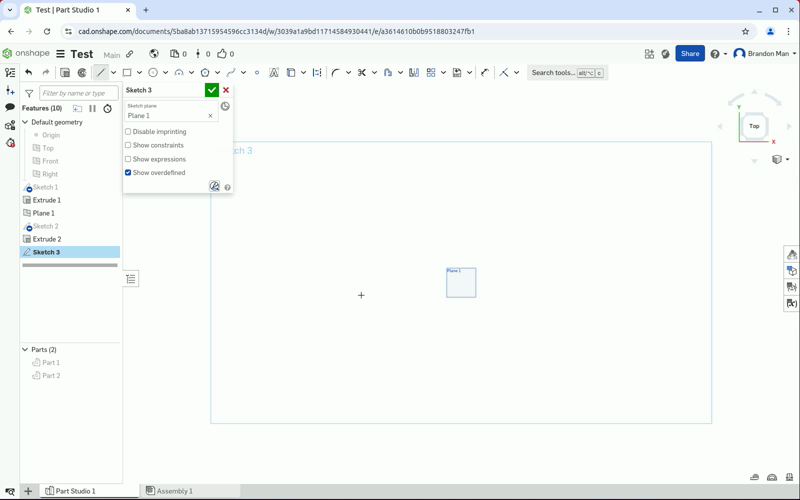
key_up(shift)
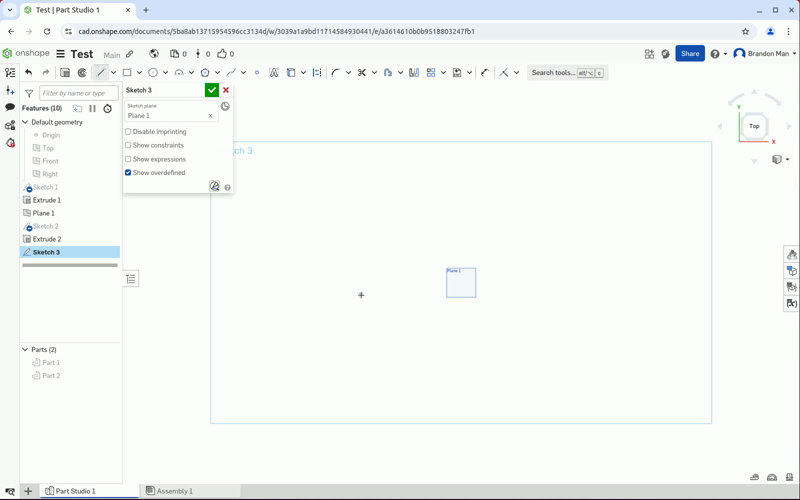
key_down(shift)
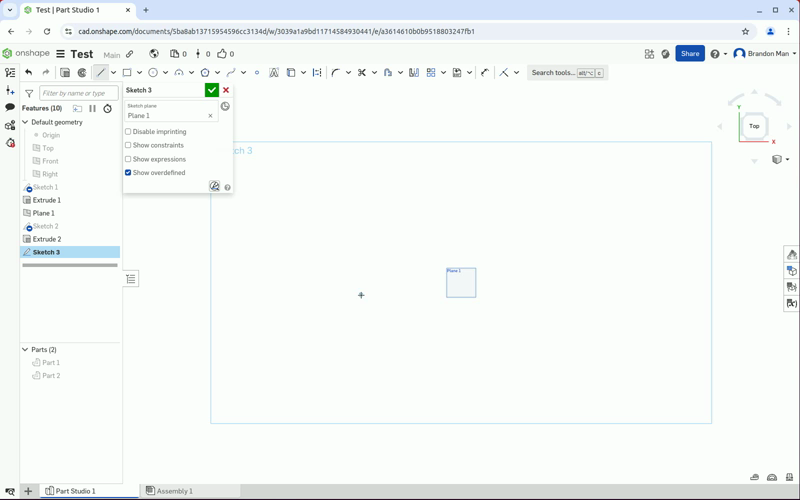
mouse_move(560, 294)
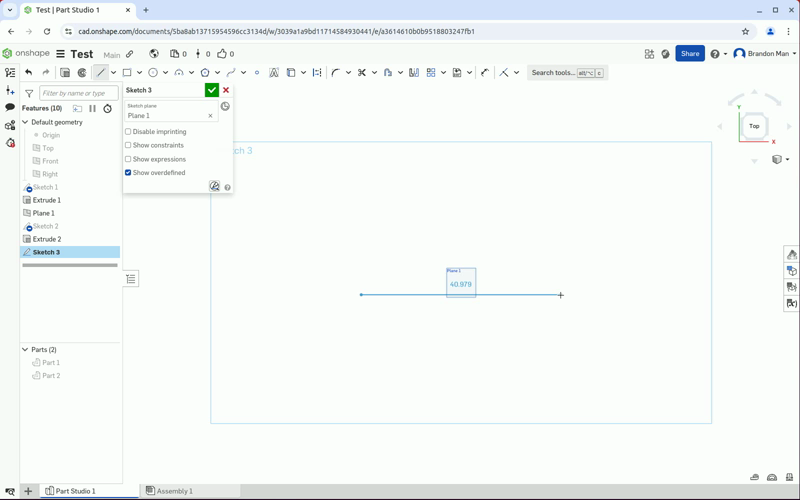
click(560, 294)
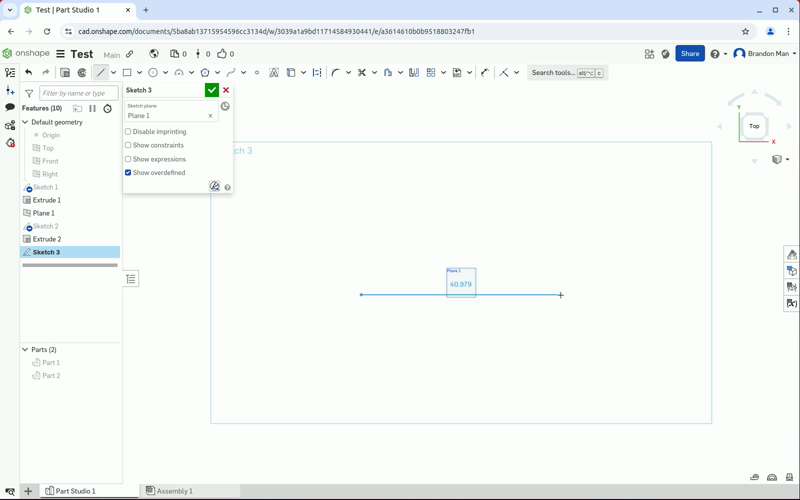
key_up(shift)
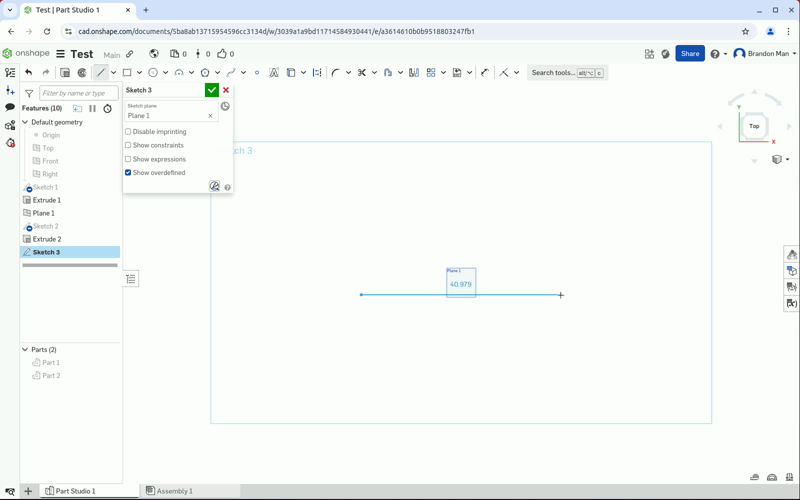
key_down(shift)
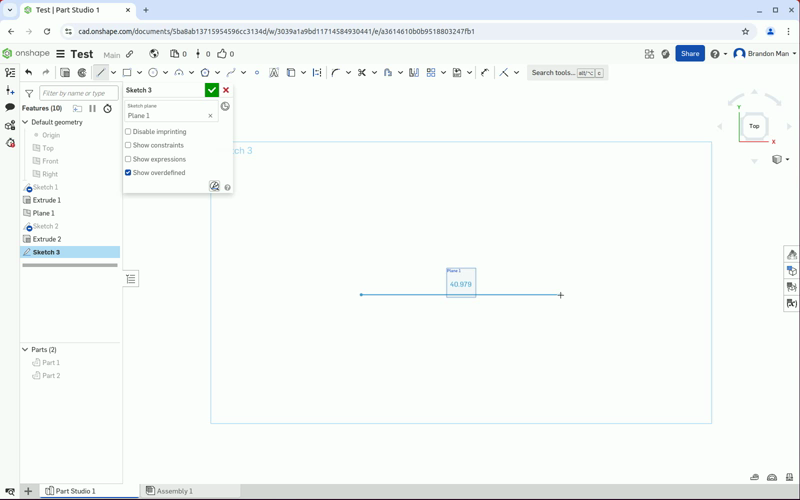
mouse_move(589, 294)
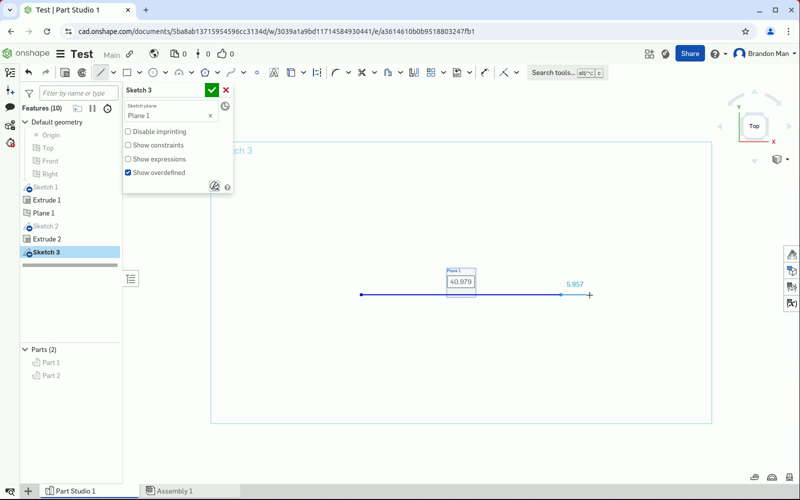
mouse_move(560, 254)
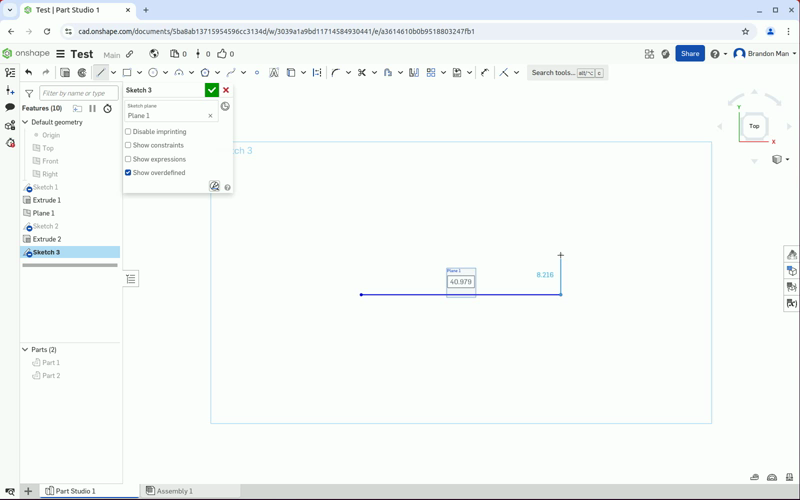
click(560, 254)
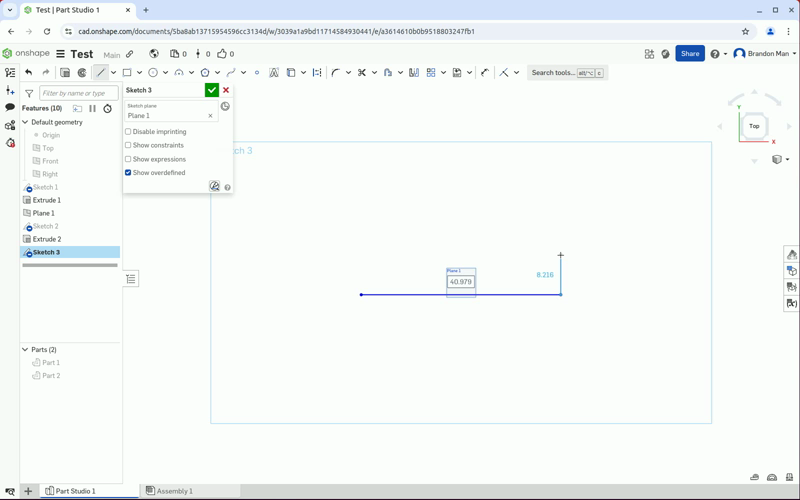
key_up(shift)
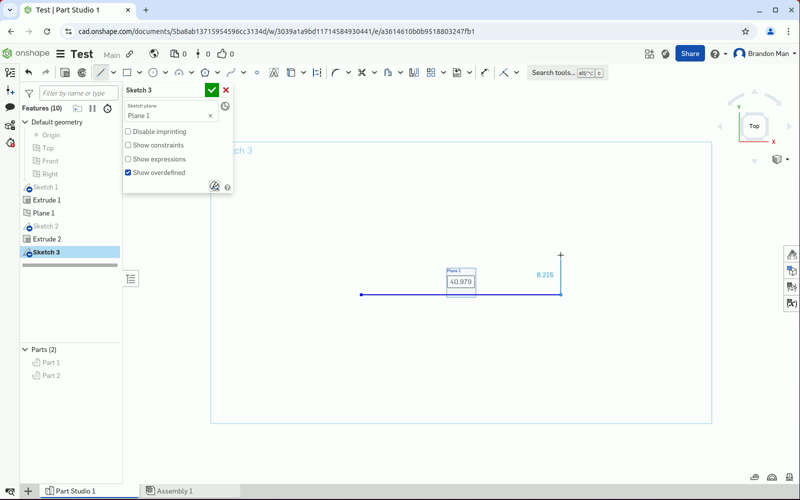
key_down(shift)
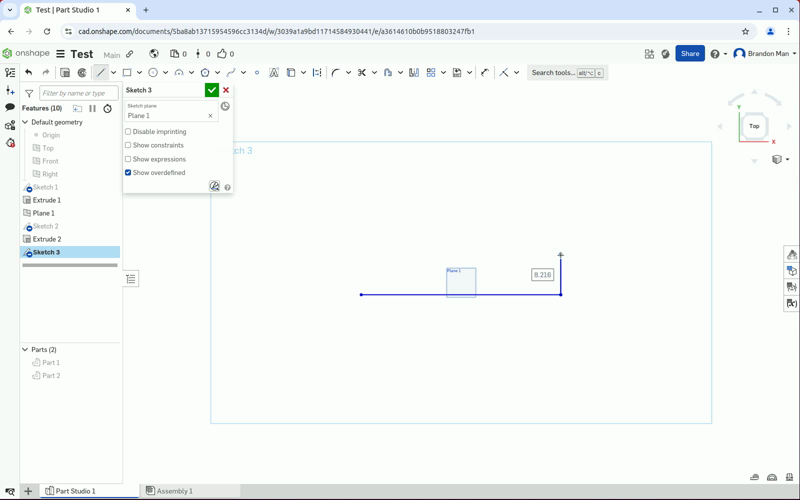
mouse_move(361, 254)
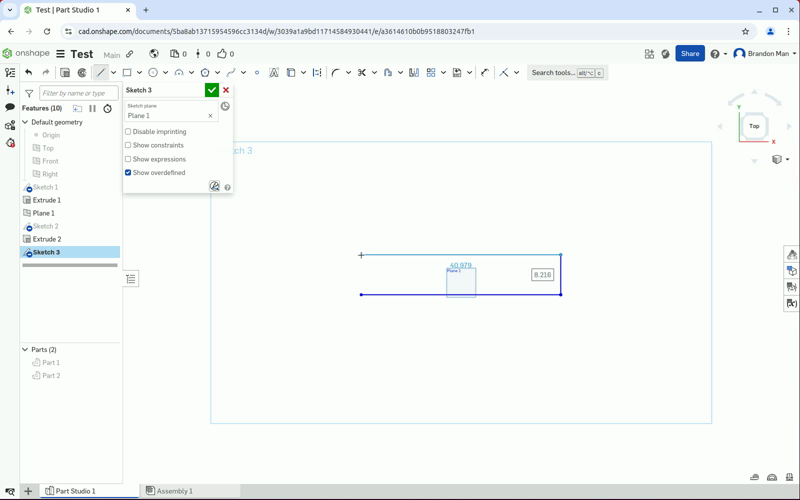
click(361, 254)
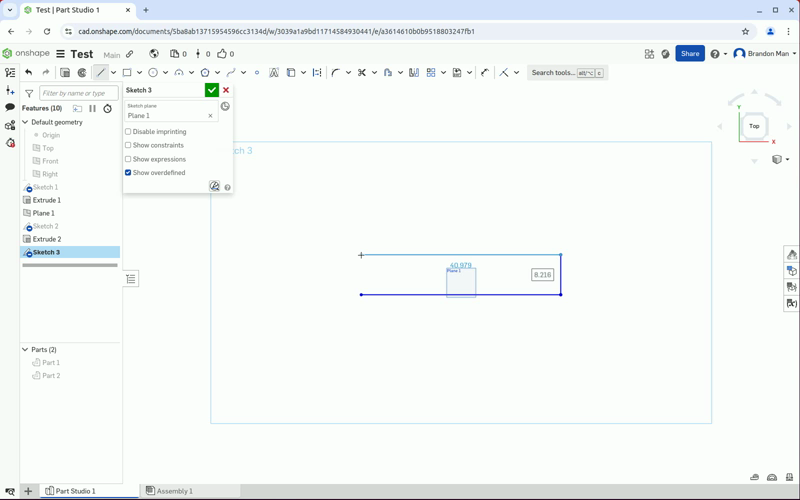
key_up(shift)
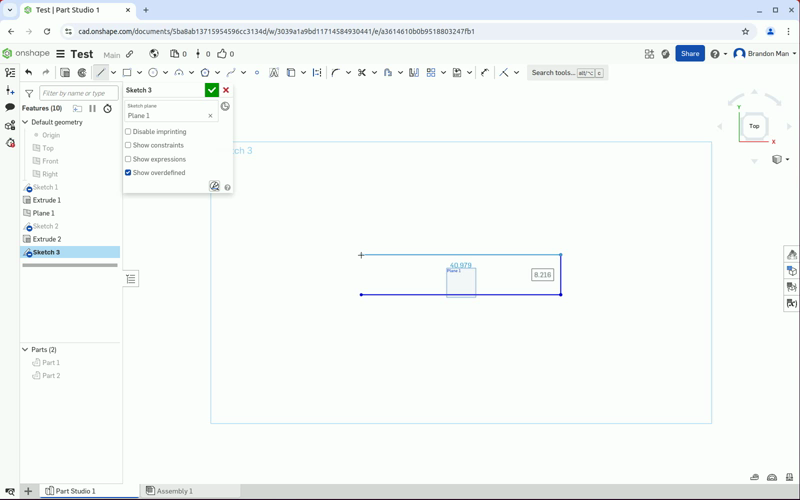
mouse_move(391, 254)
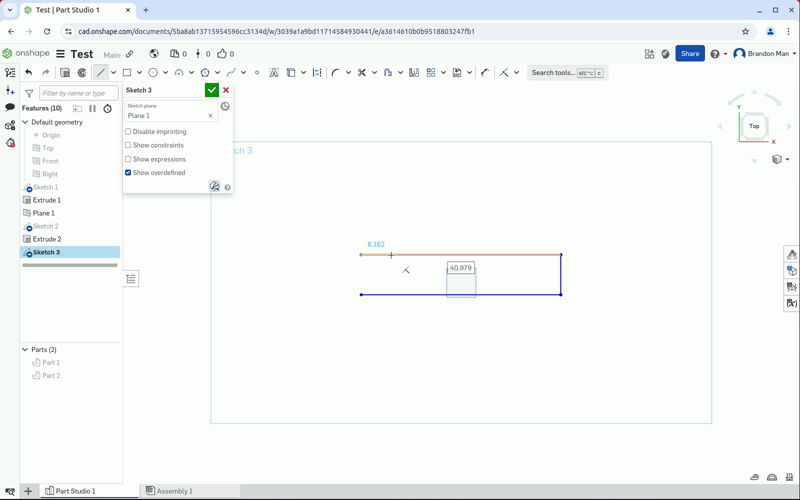
key_down(shift)
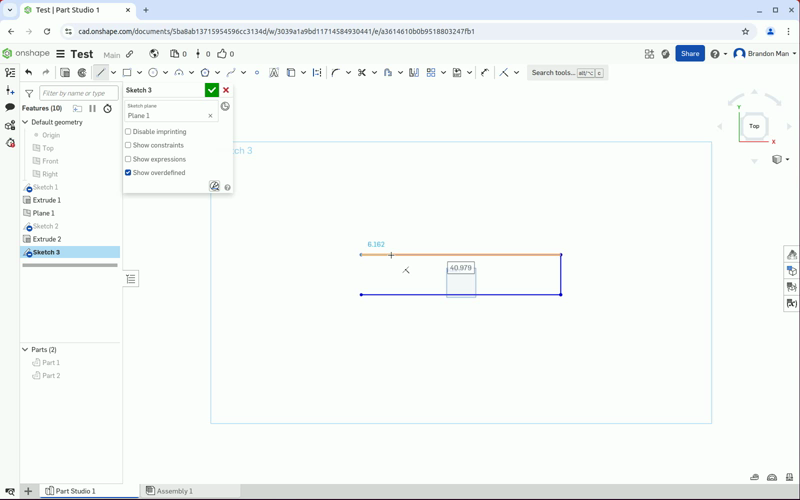
mouse_move(361, 294)
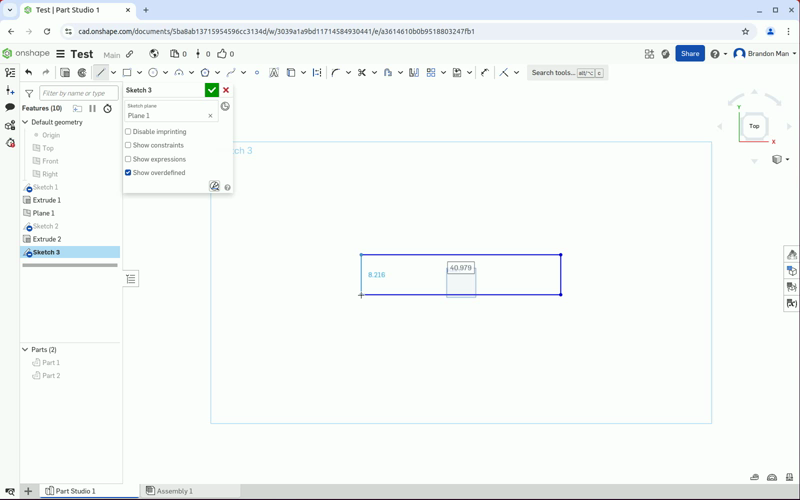
key_up(shift)
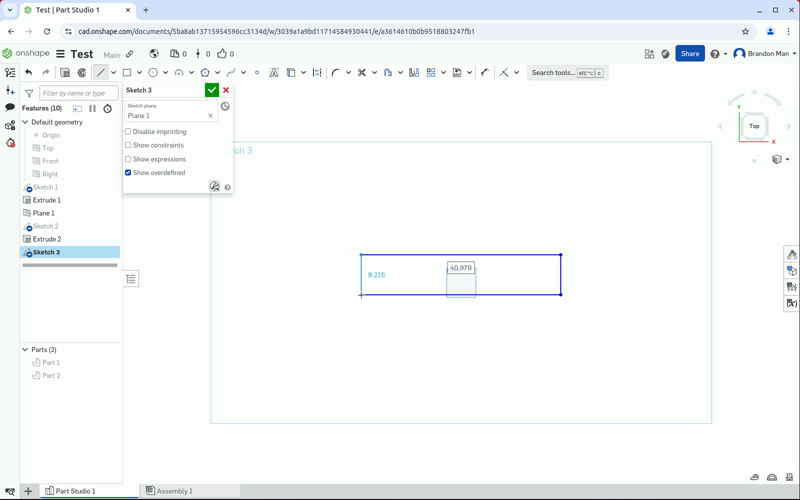
click(361, 294)
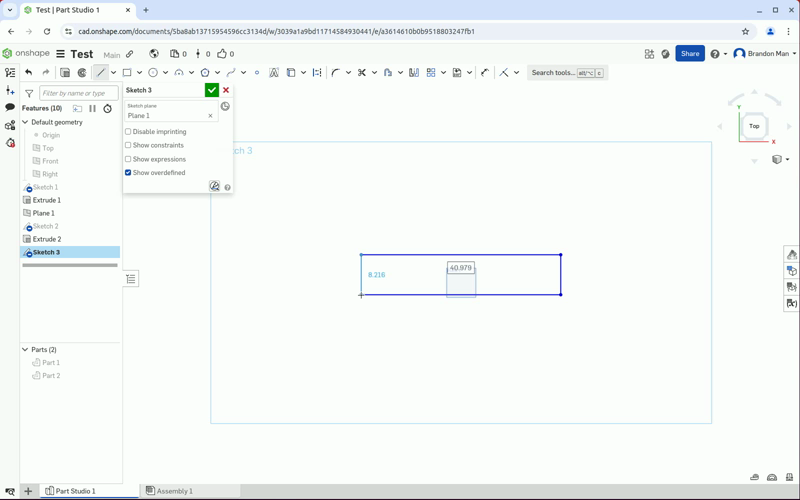
key(esc)
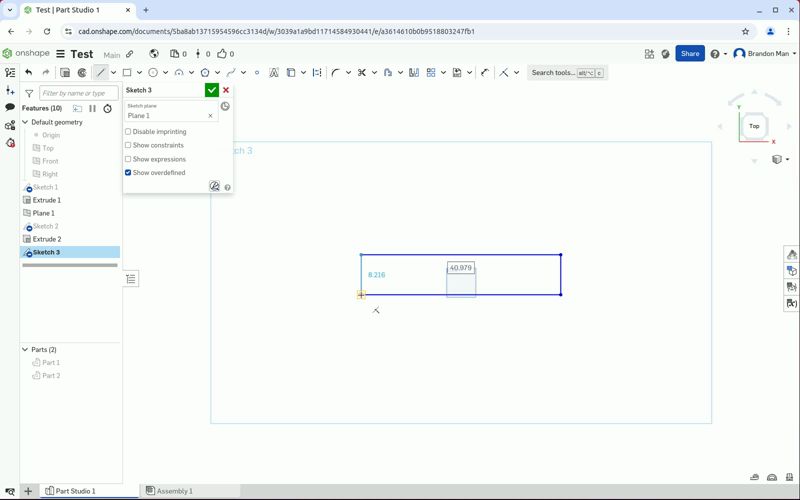
mouse_move(537, 265)
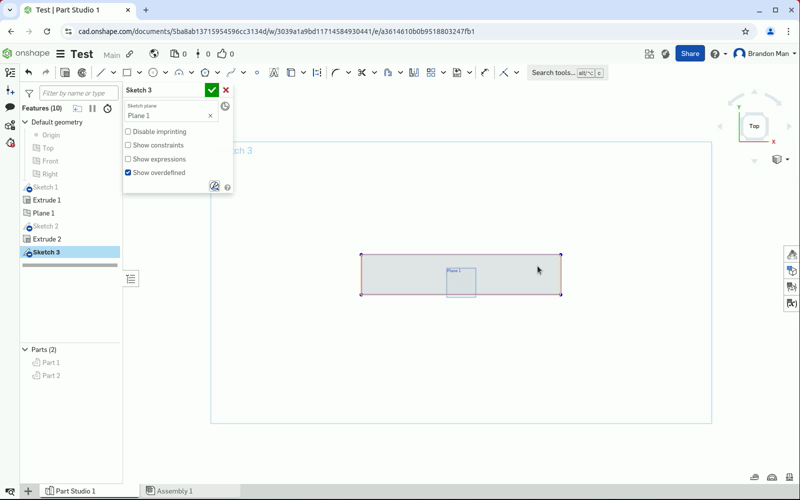
click(537, 265)
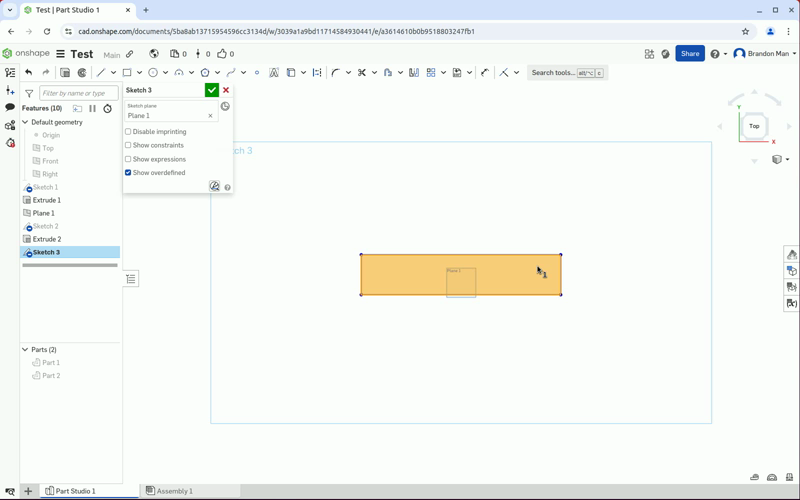
mouse_move(73, 352)
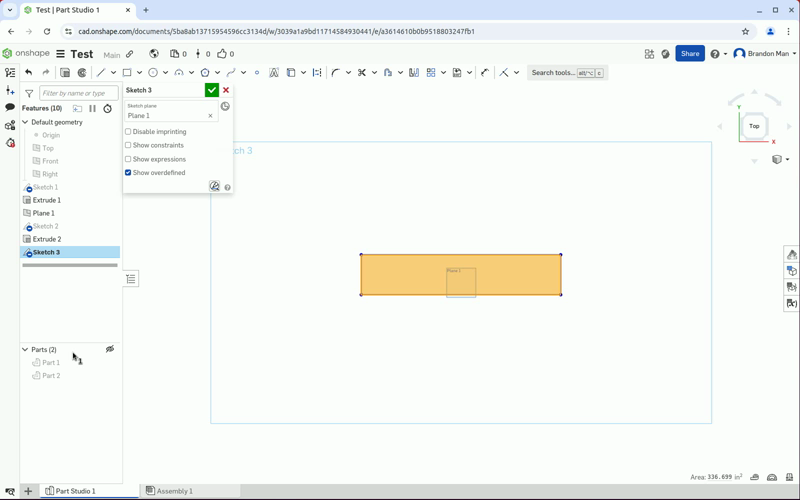
key(shift+y)
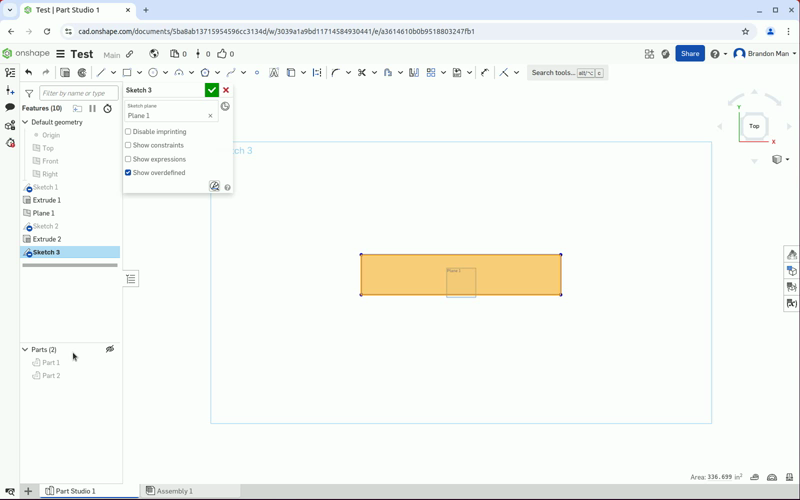
key(shift+e)
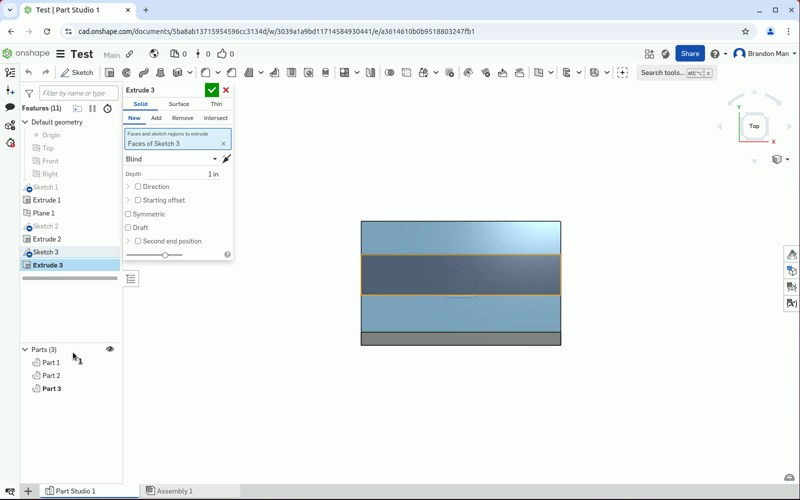
mouse_move(143, 106)
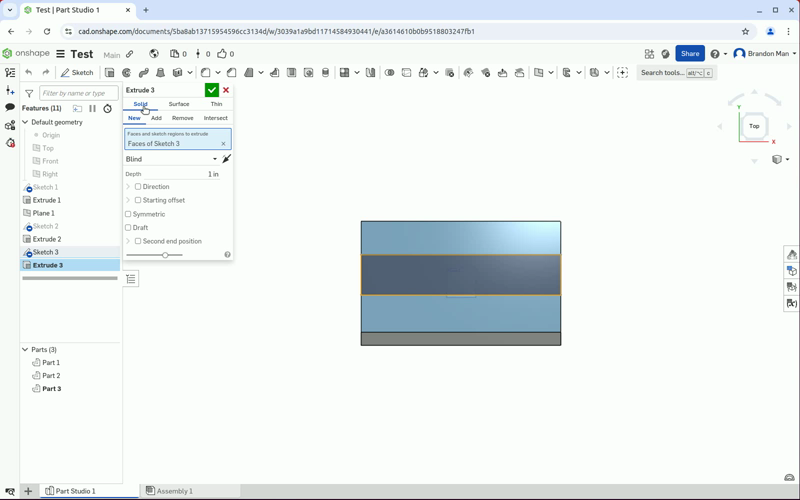
click(143, 106)
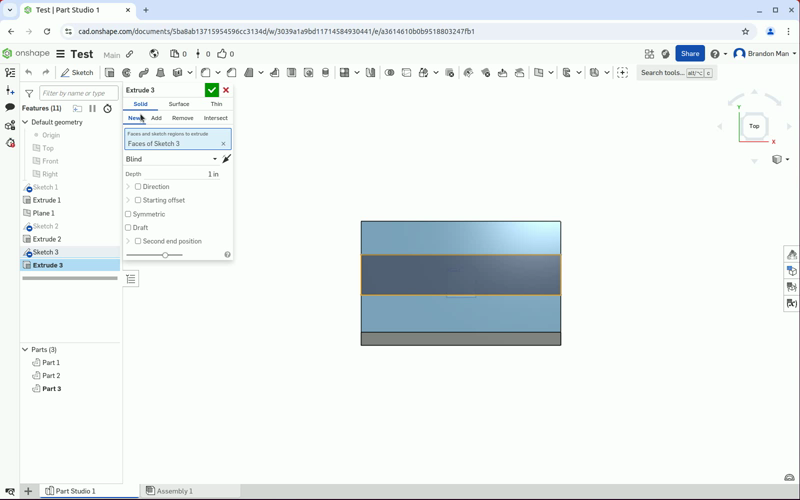
mouse_move(137, 120)
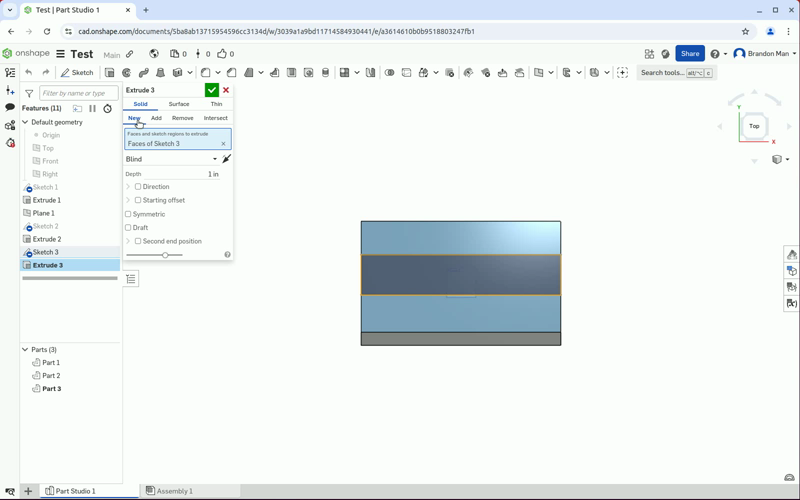
click(137, 120)
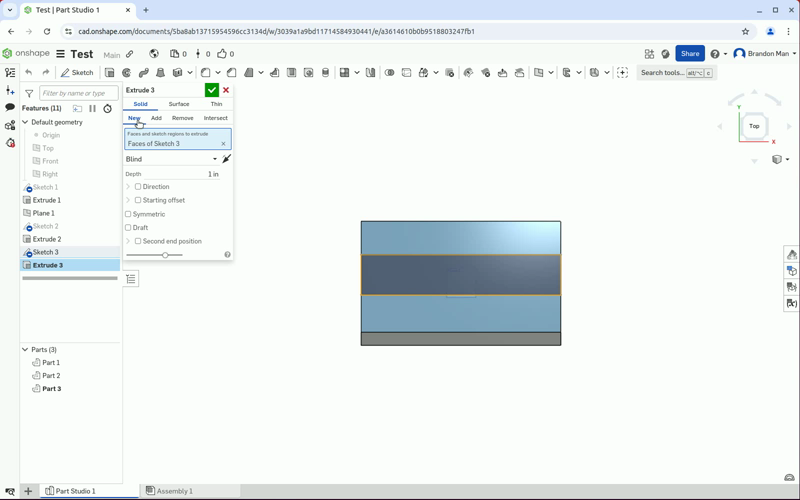
key(tab, 4)
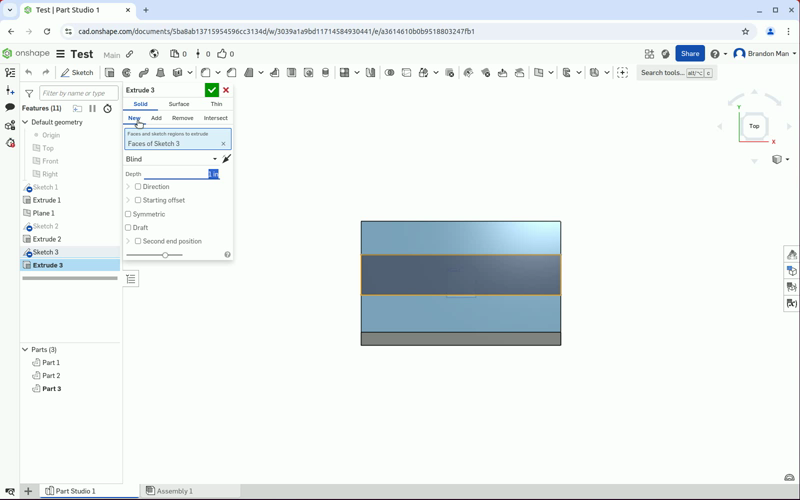
text(2.648)
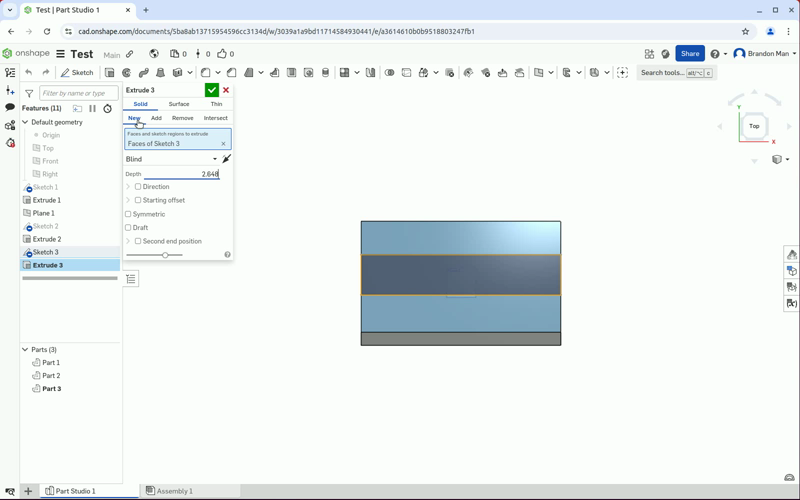
key(enter)
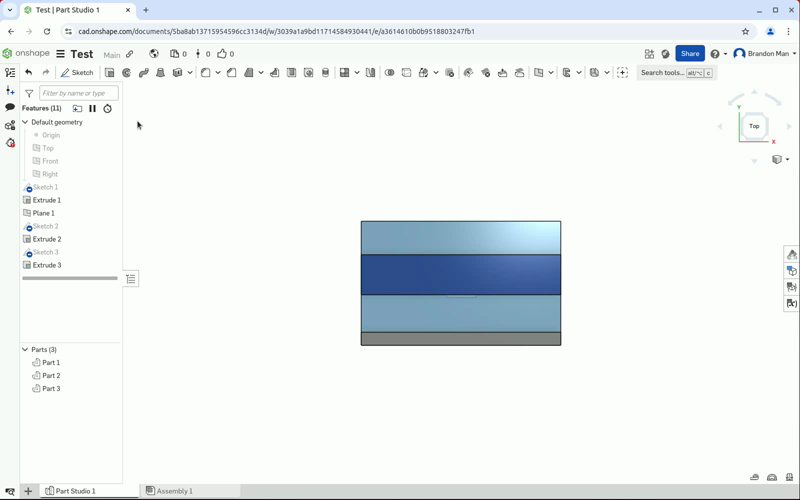
key(shift+h)
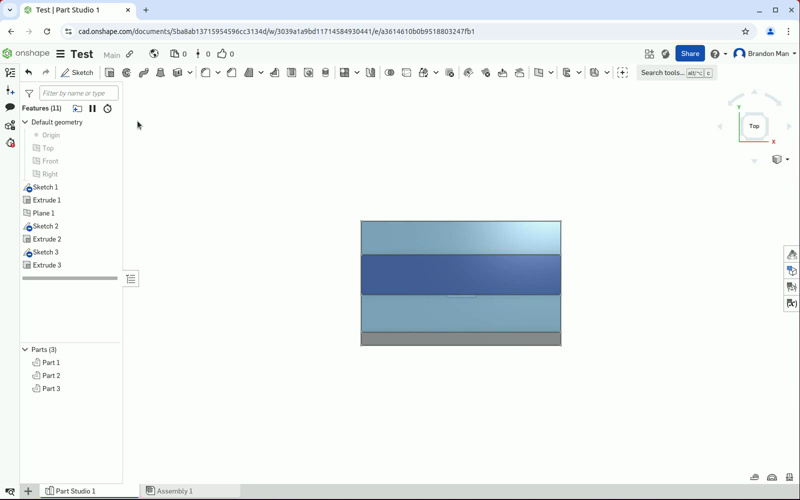
key(shift+h)
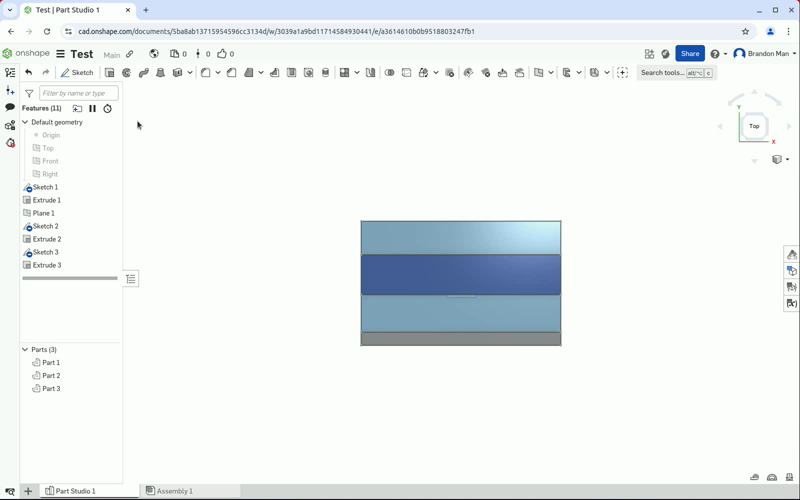
key(shift+7)
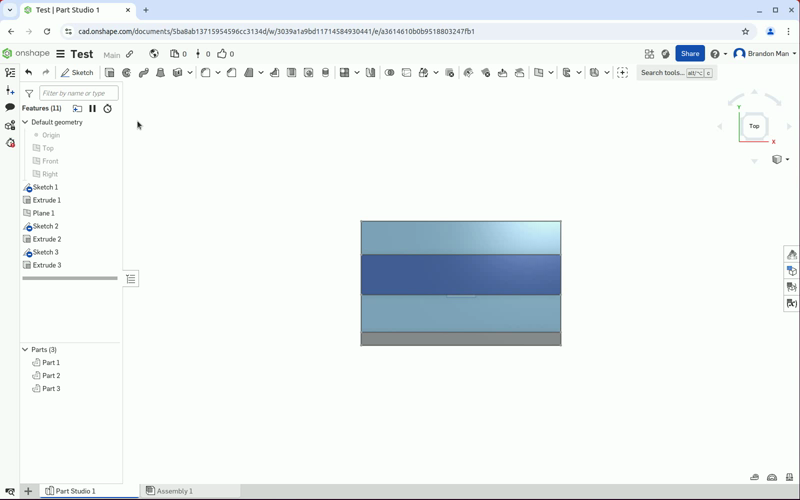
key(up, 3)
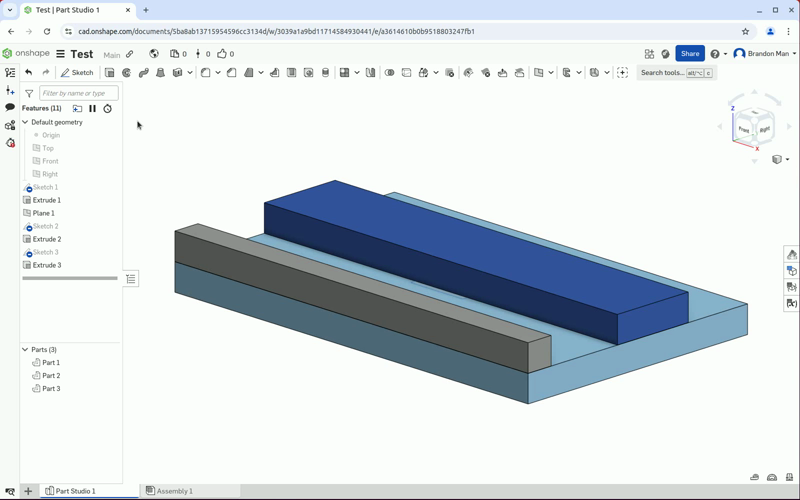
key(left, 3)
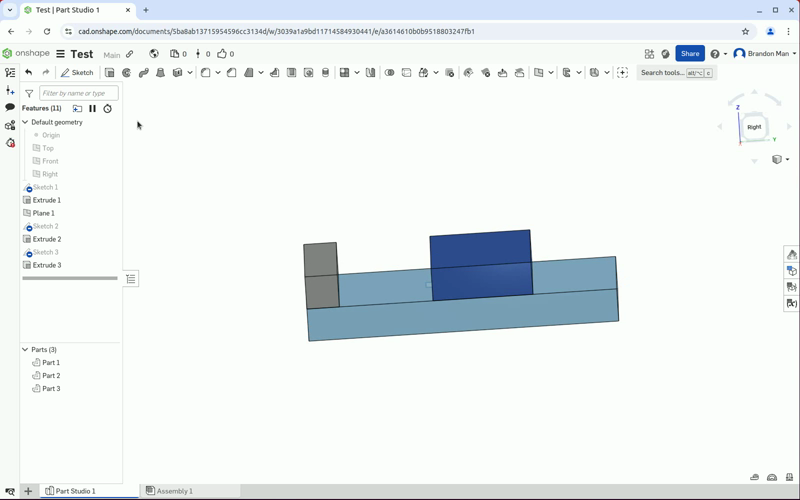
key(right, 3)
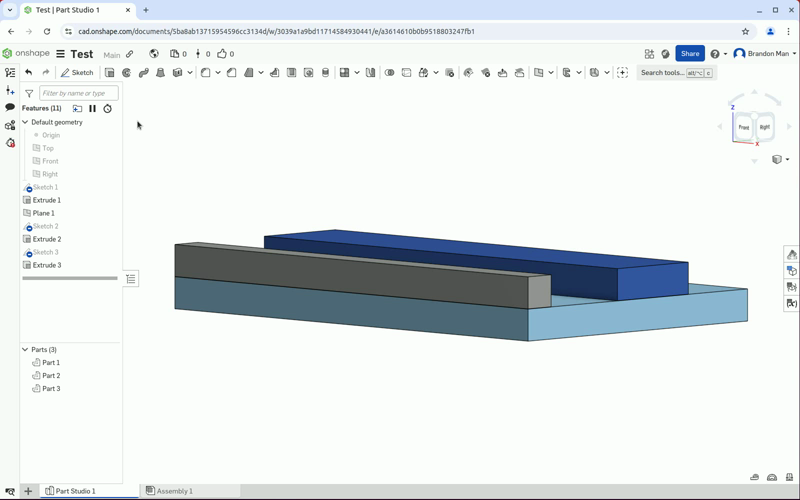
key(down, 3)
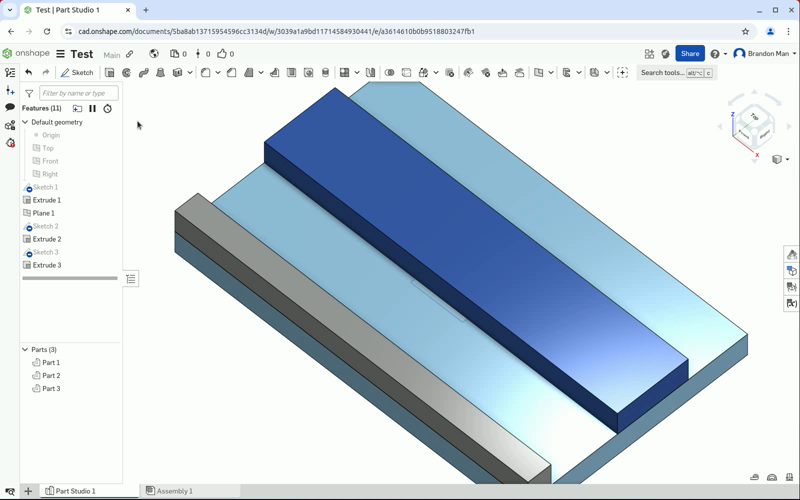
mouse_move(73, 189)
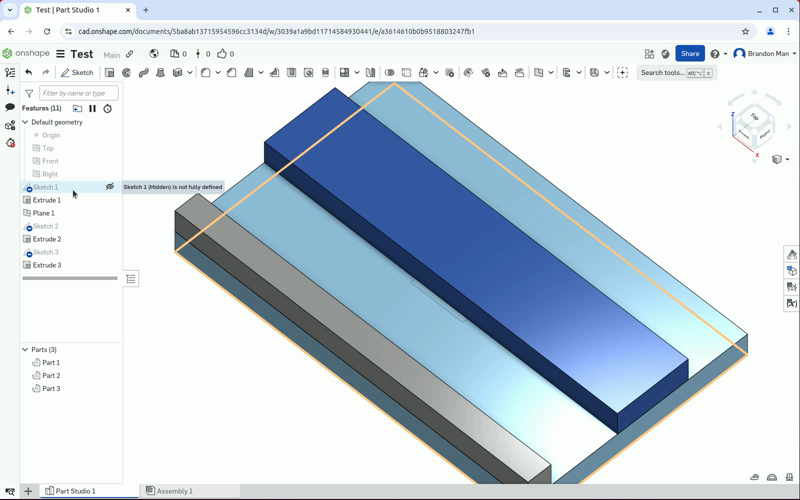
click(73, 189)